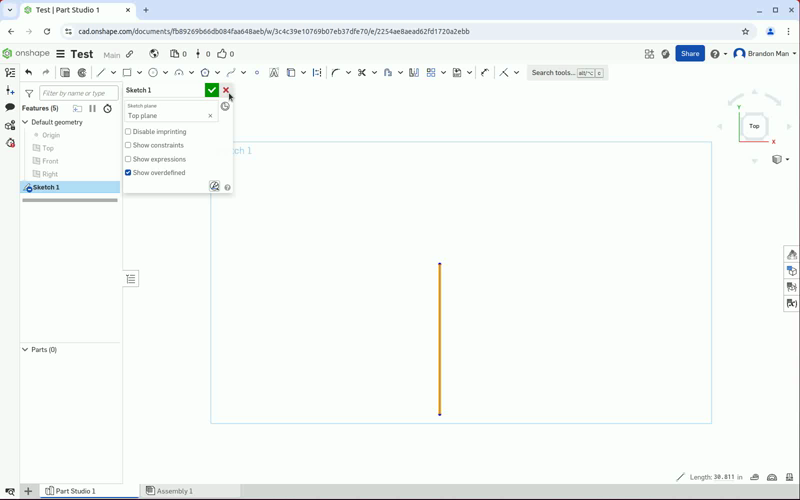
key(shift+h)
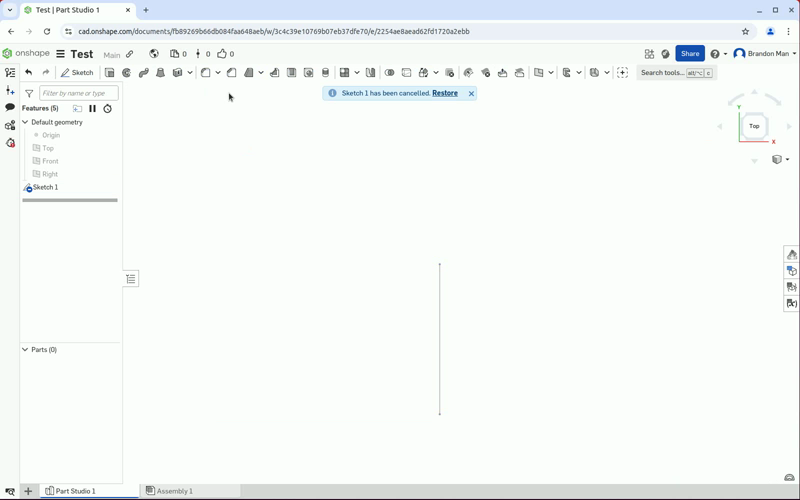
key(shift+s)
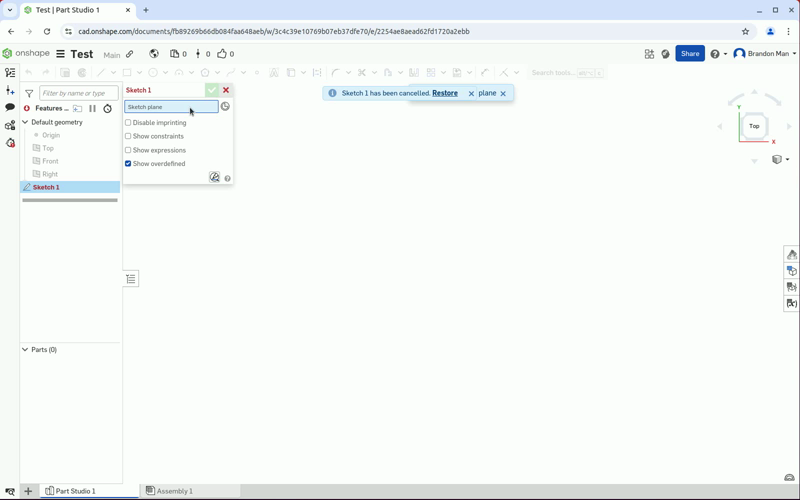
mouse_move(73, 150)
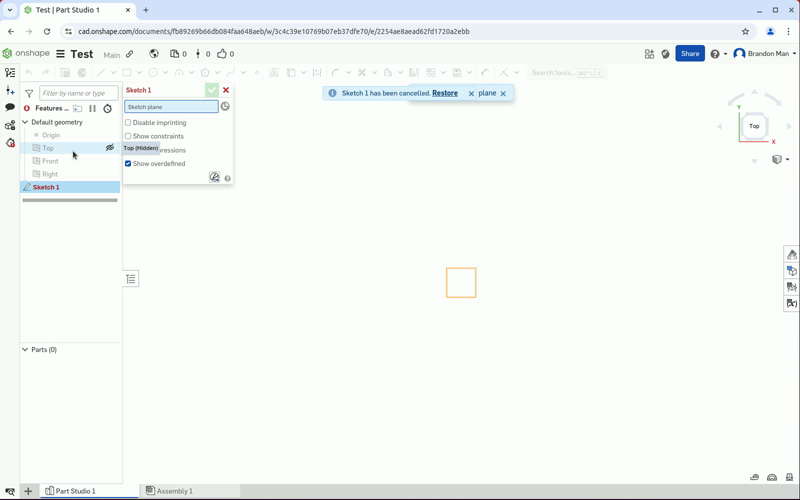
click(73, 150)
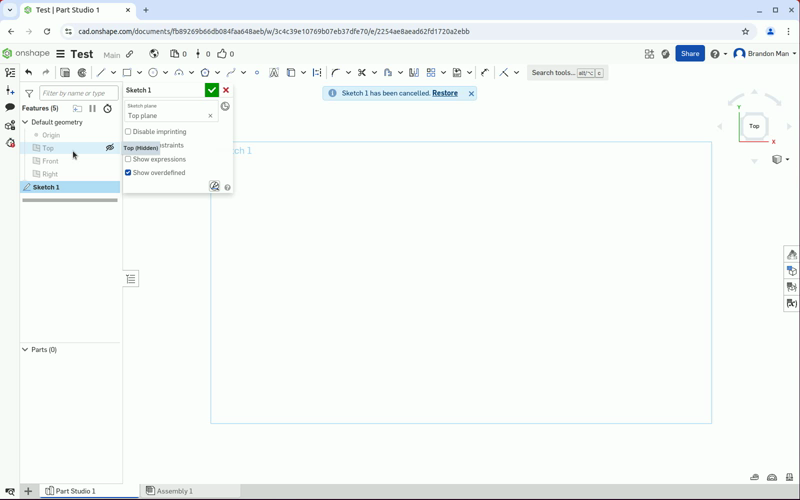
mouse_move(73, 352)
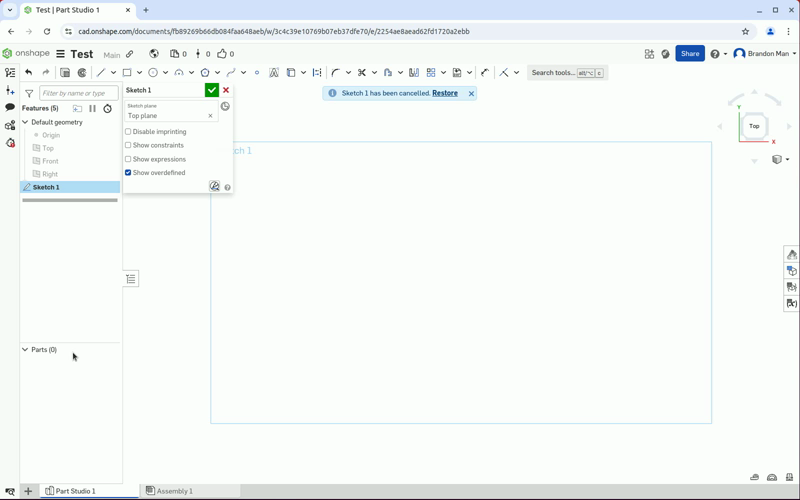
key(y)
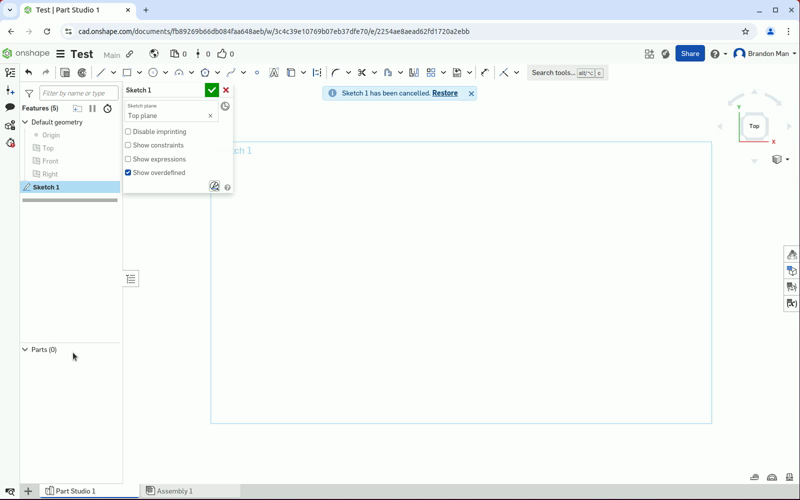
key(l)
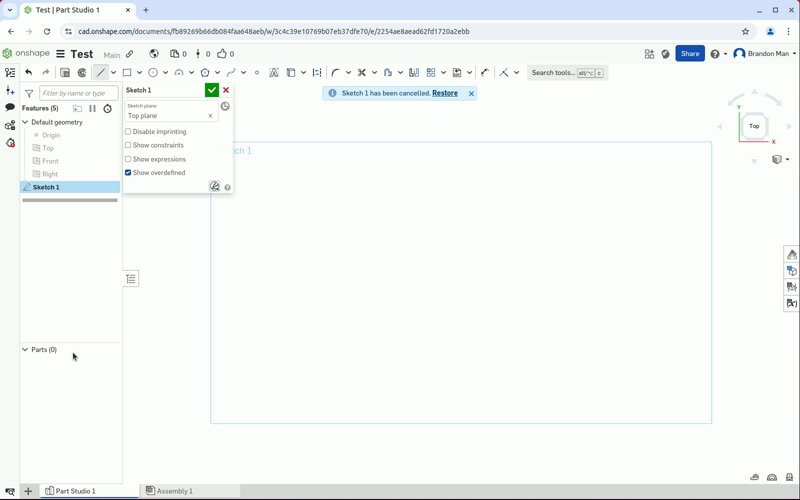
key_down(shift)
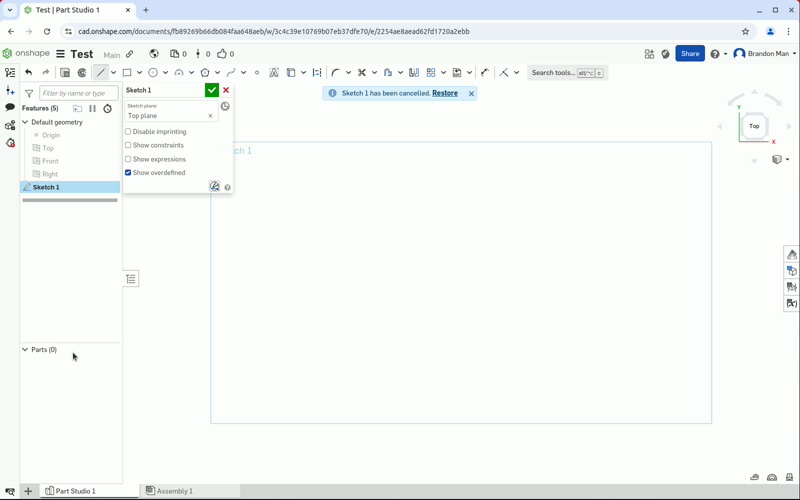
mouse_move(460, 282)
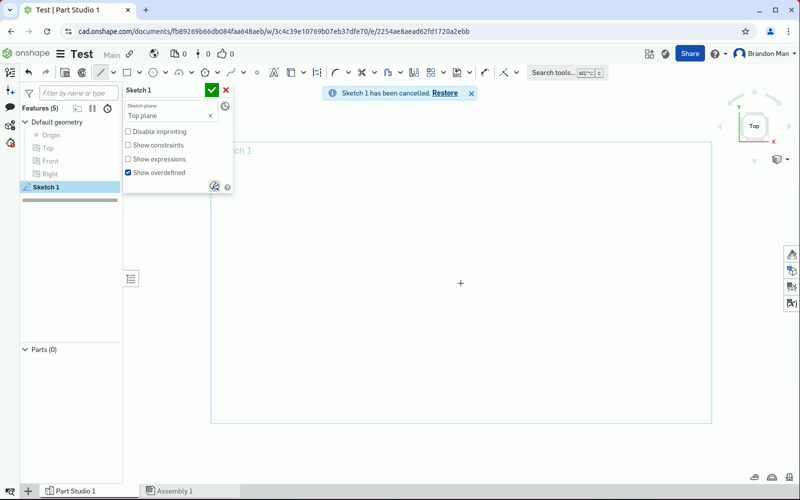
click(460, 282)
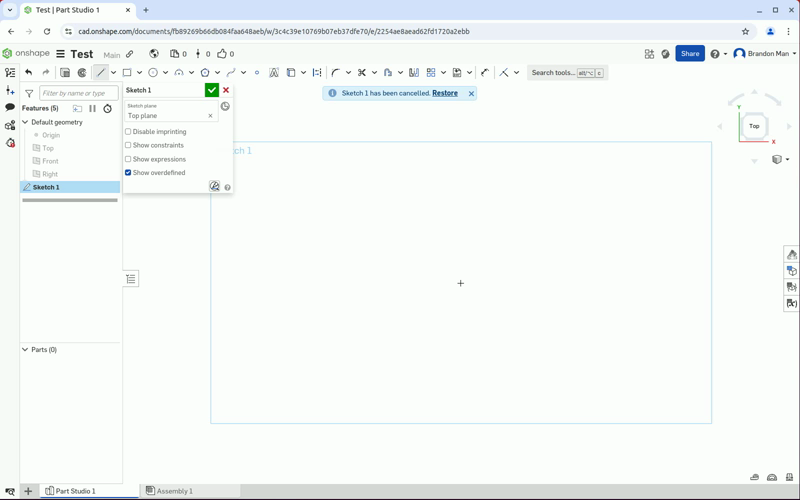
key_up(shift)
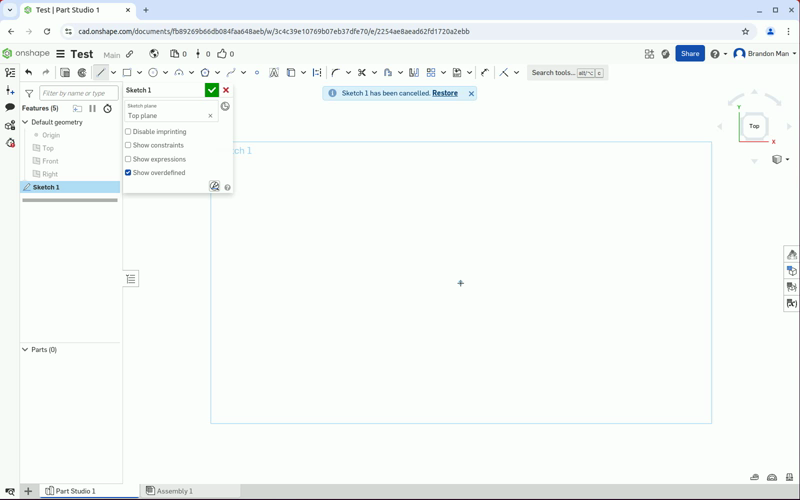
key_down(shift)
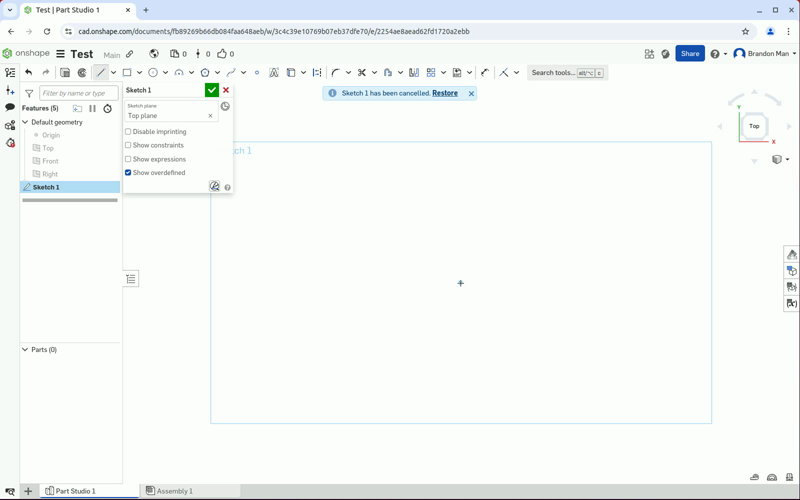
mouse_move(545, 282)
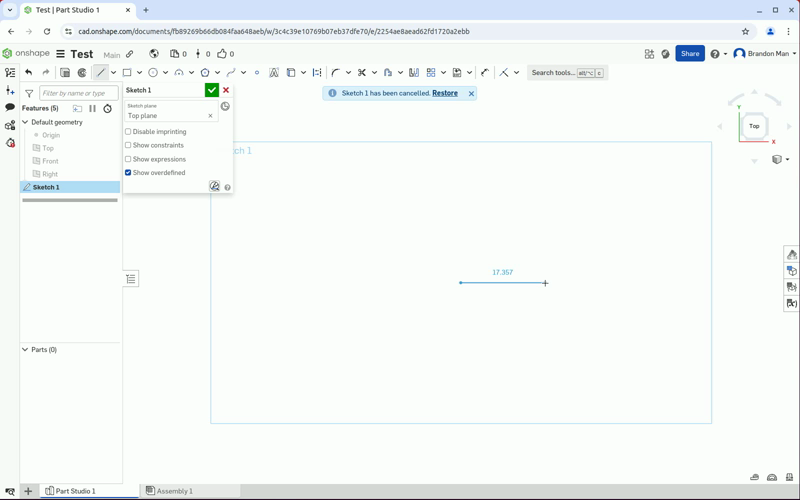
click(545, 282)
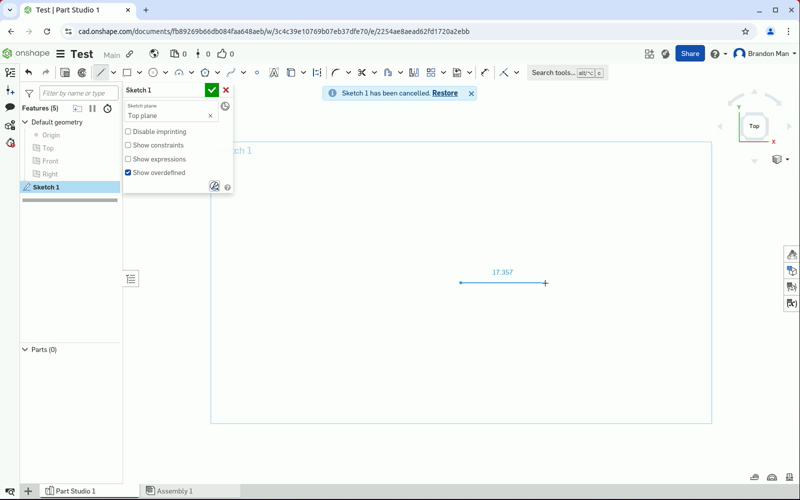
key_up(shift)
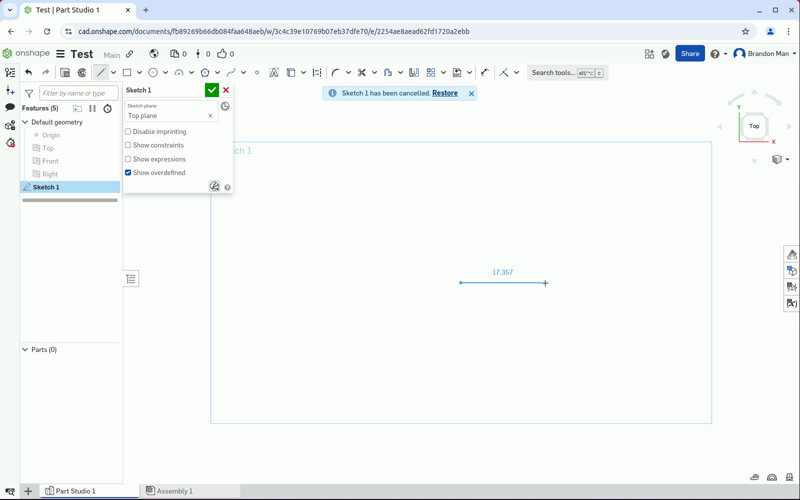
key_down(shift)
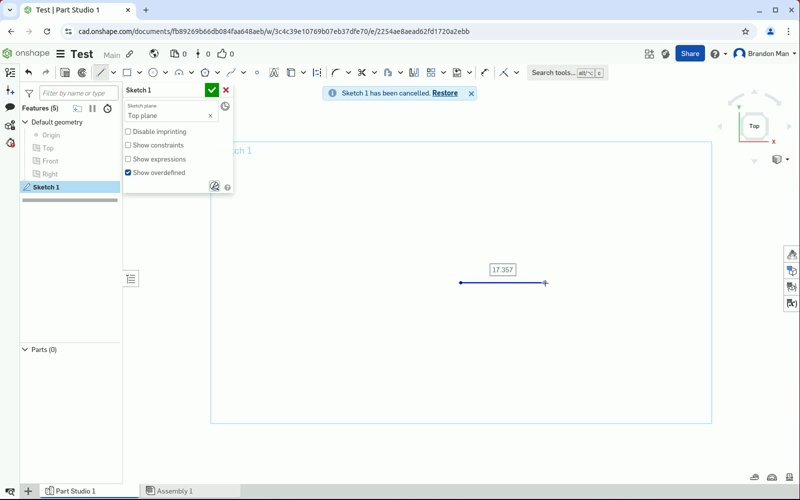
mouse_move(575, 282)
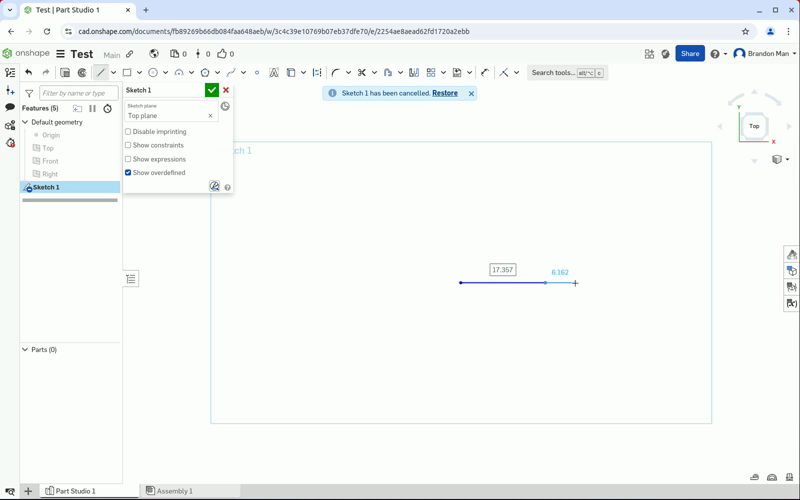
mouse_move(545, 240)
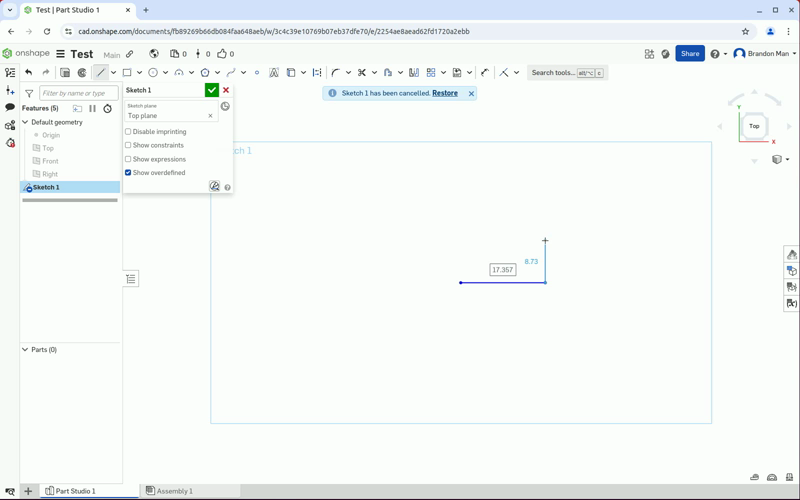
click(545, 240)
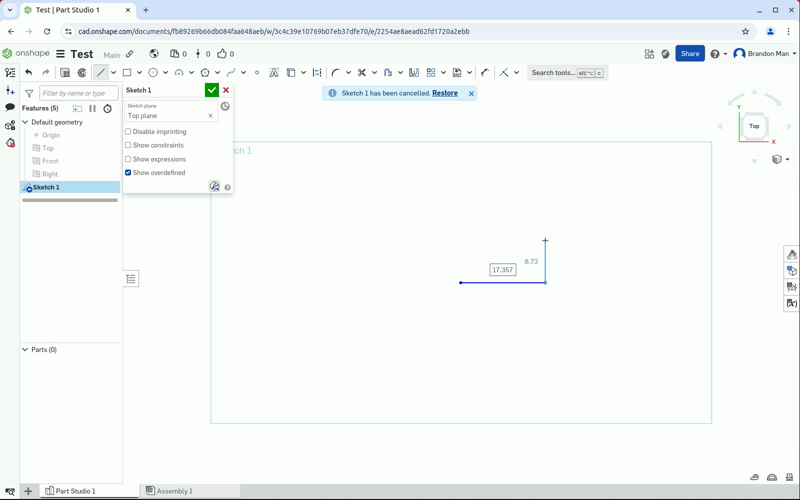
key_up(shift)
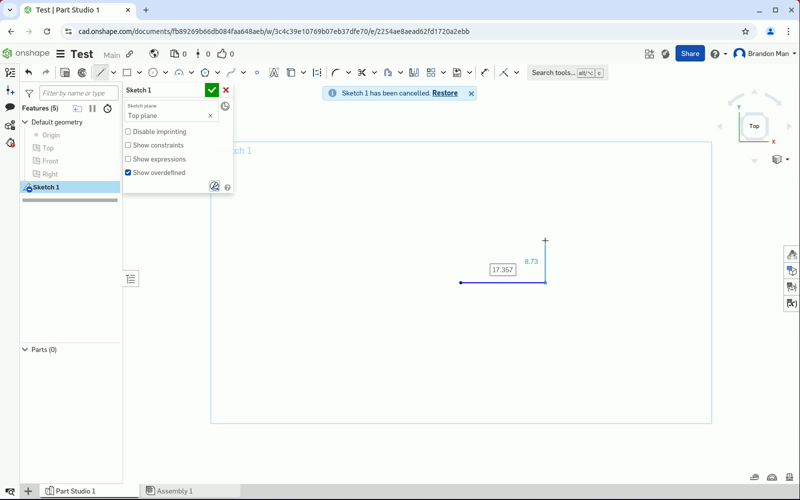
key_down(shift)
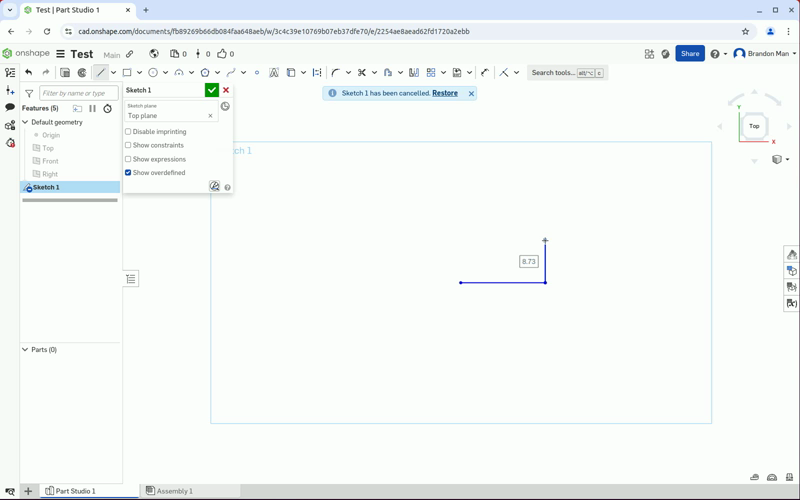
mouse_move(460, 240)
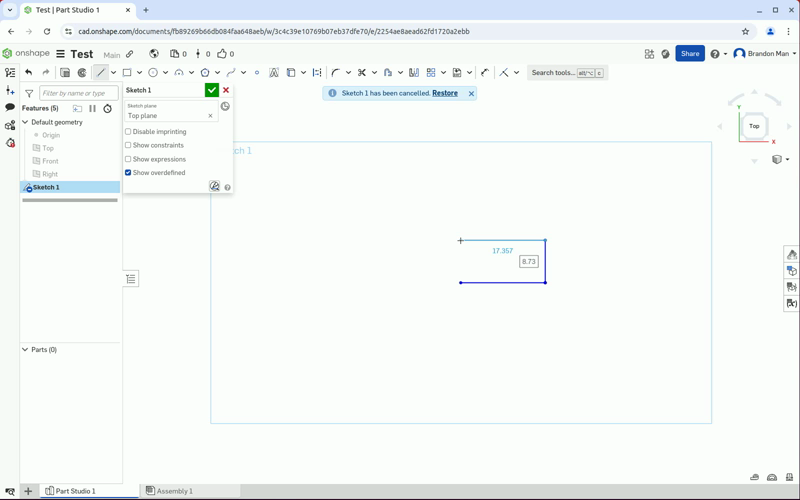
click(460, 240)
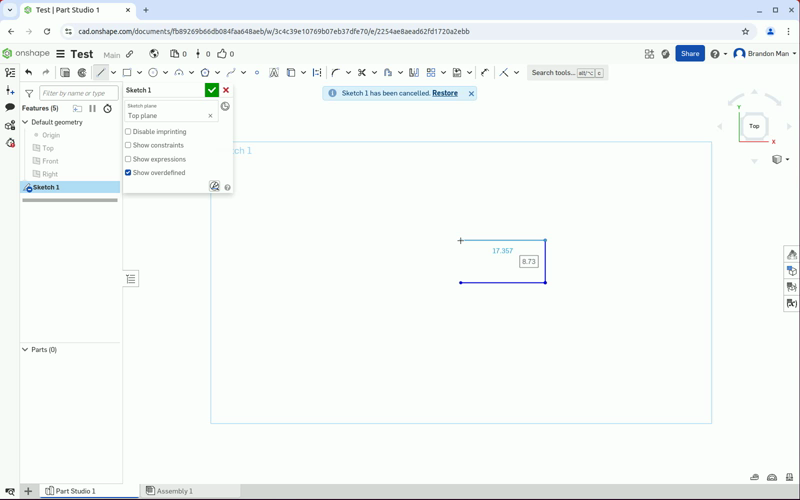
key_up(shift)
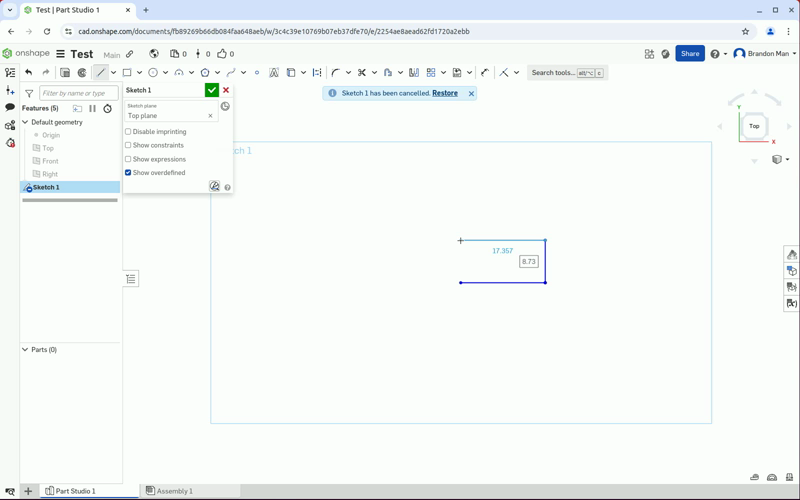
mouse_move(490, 240)
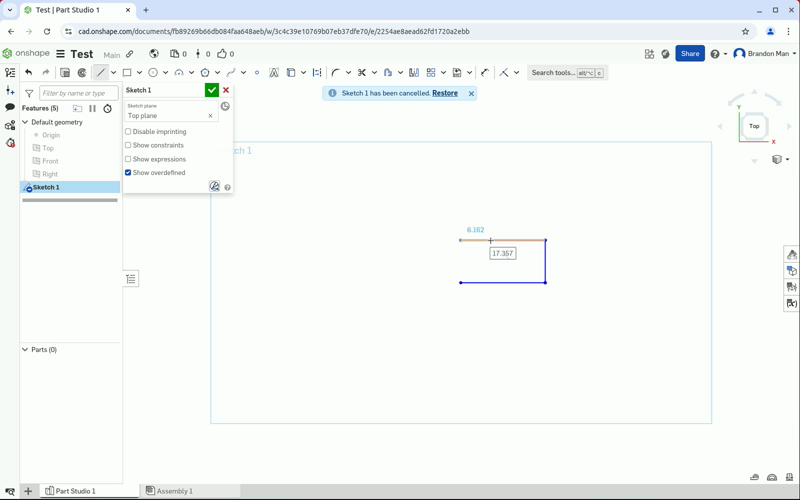
key_down(shift)
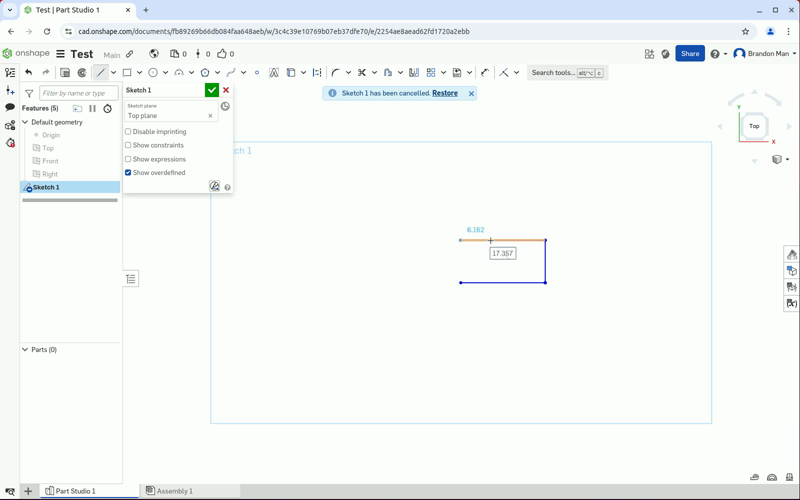
mouse_move(460, 282)
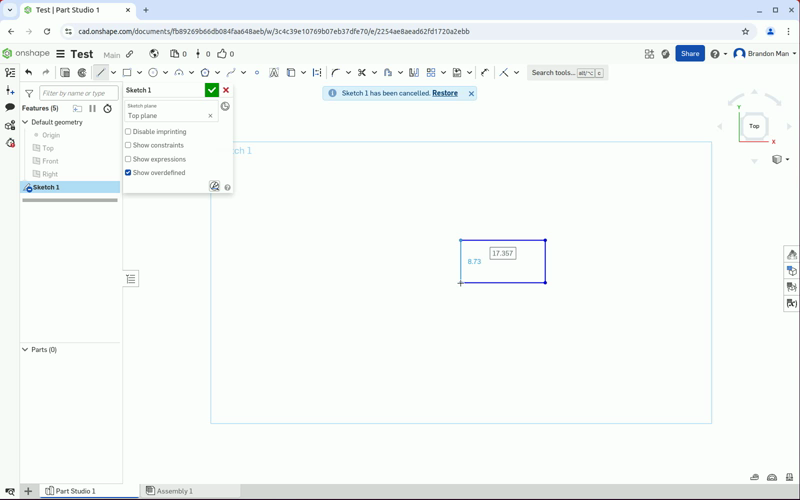
key_up(shift)
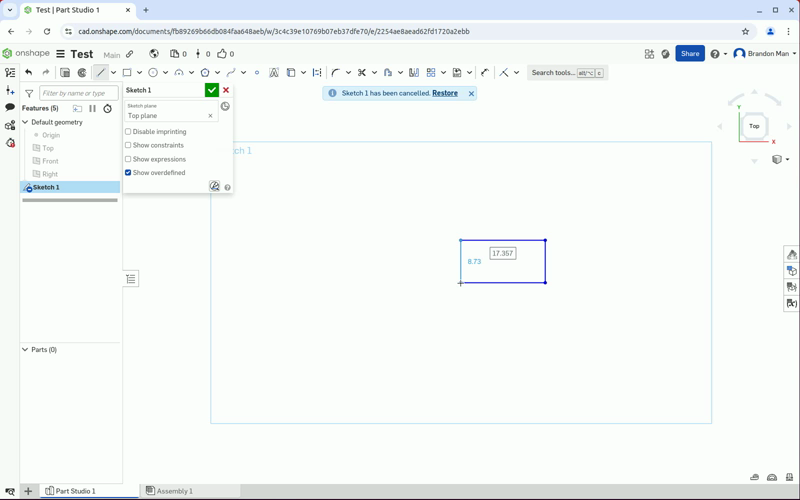
click(460, 282)
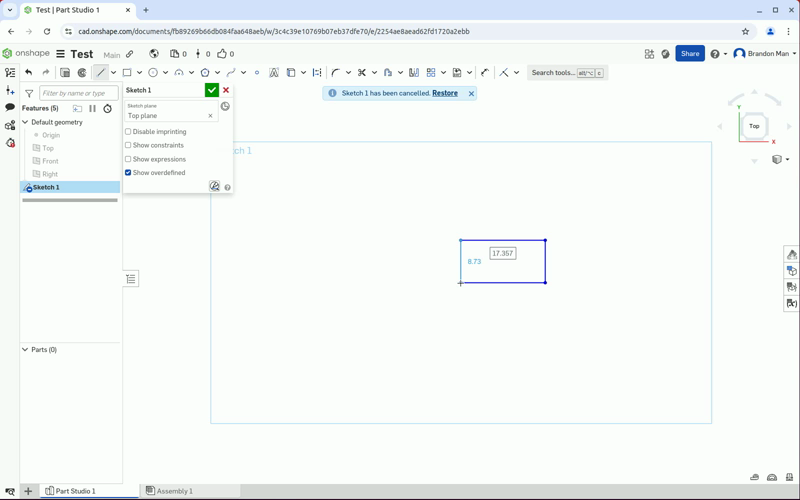
key(esc)
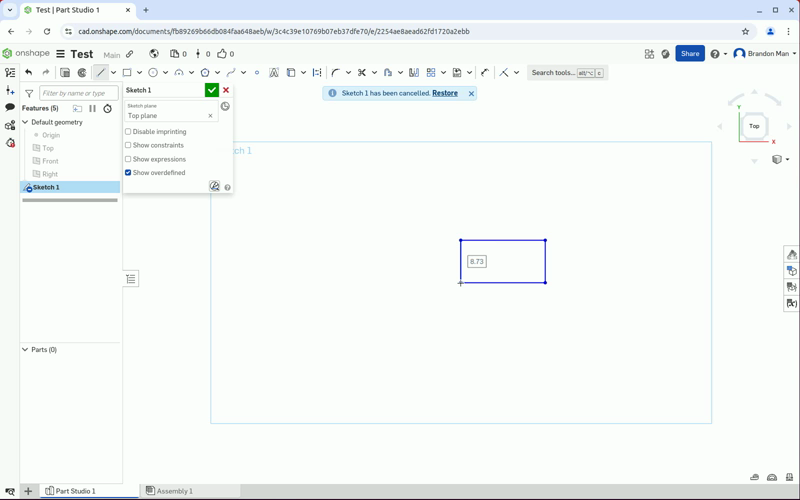
mouse_move(523, 264)
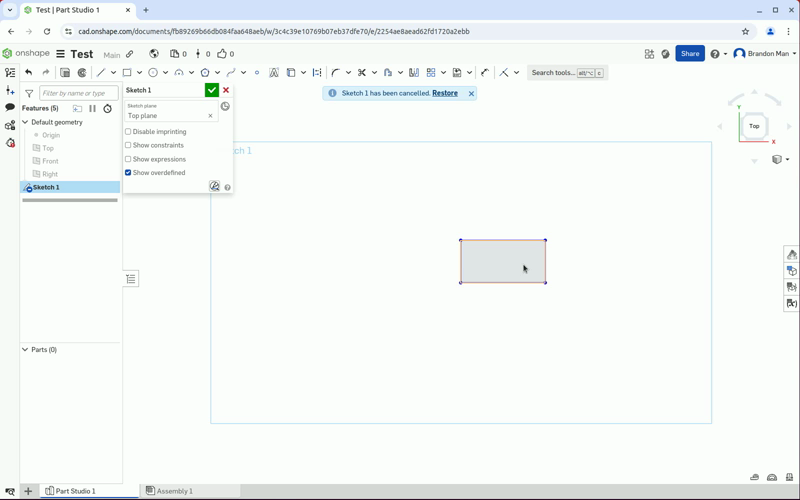
click(523, 264)
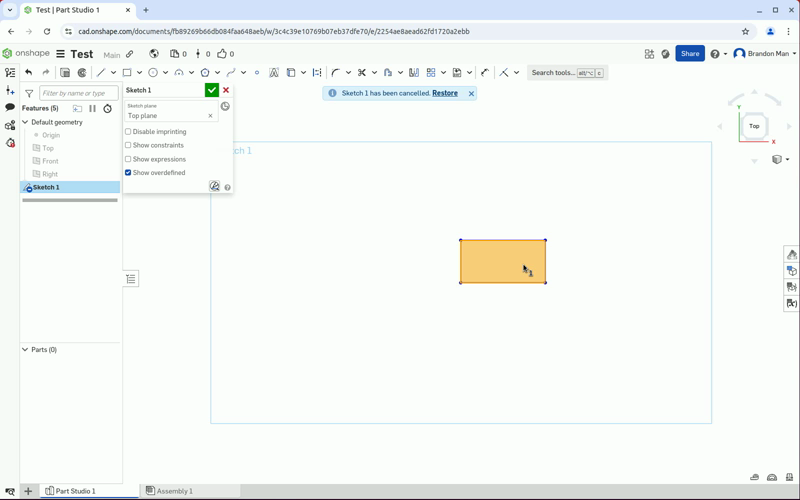
mouse_move(73, 352)
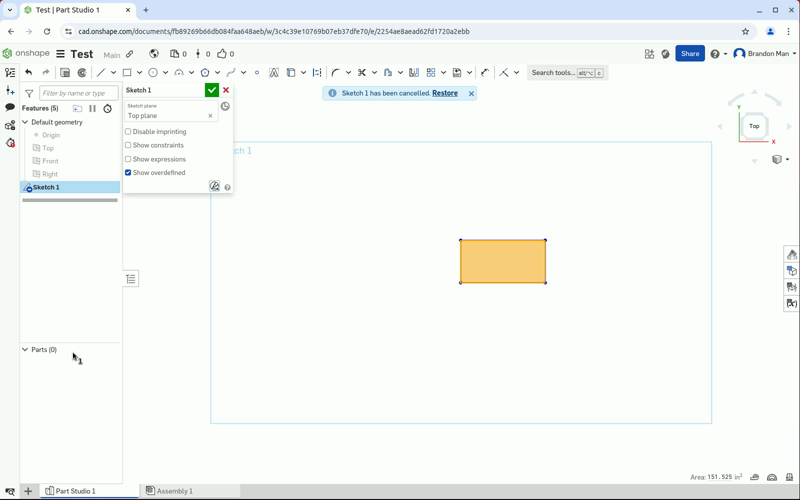
key(shift+y)
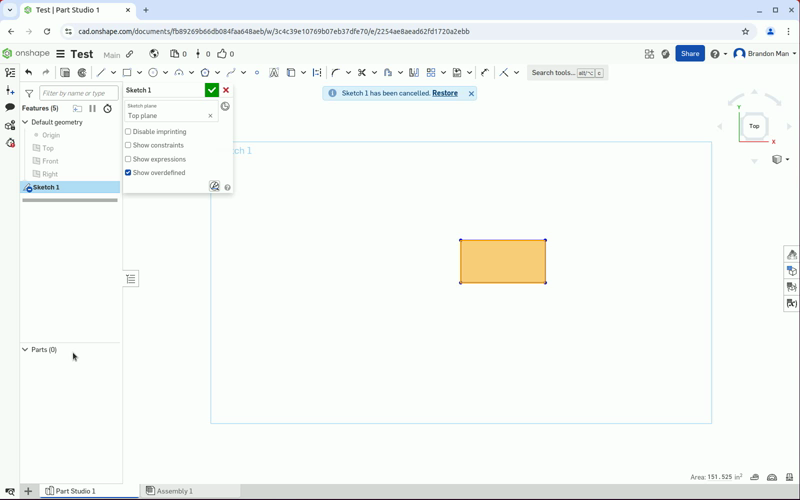
key(shift+e)
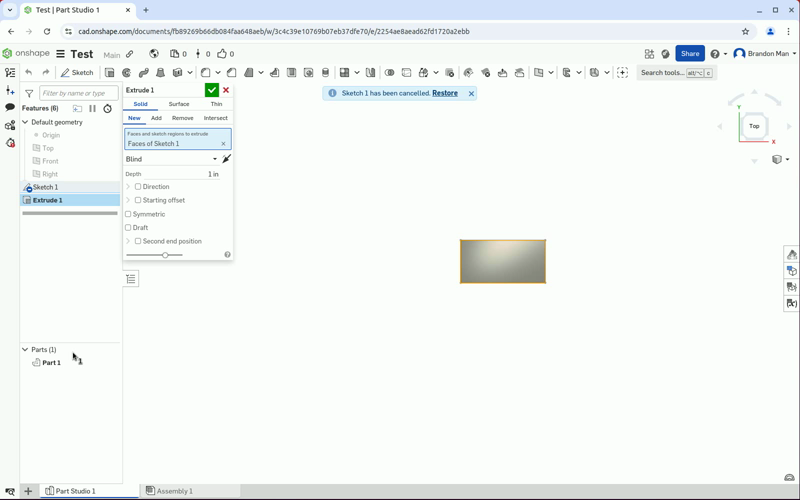
mouse_move(143, 106)
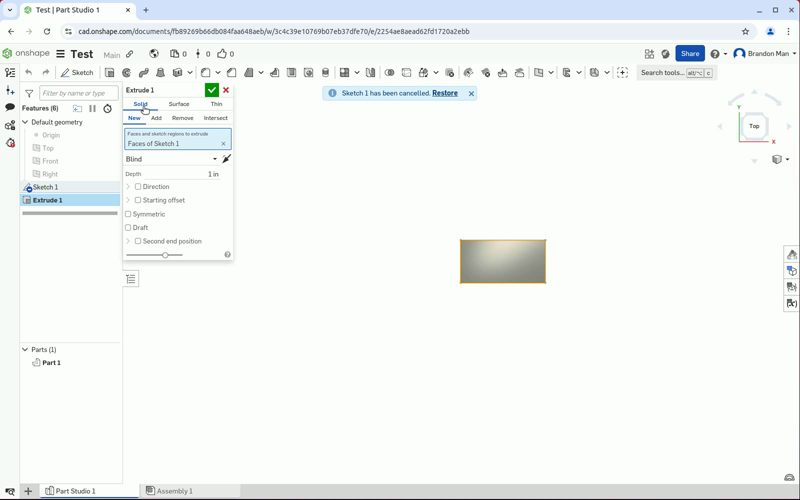
click(143, 106)
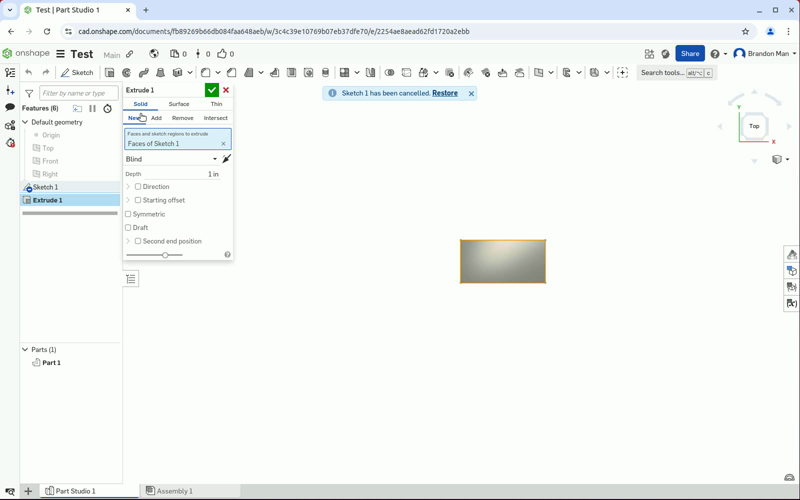
mouse_move(137, 120)
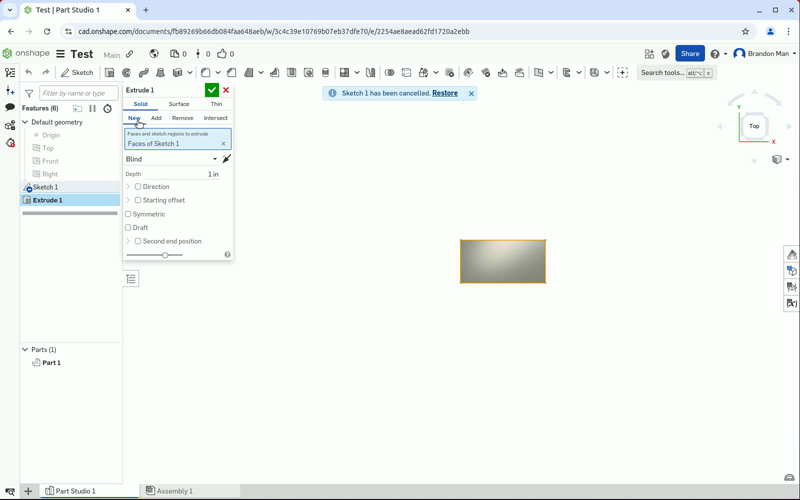
click(137, 120)
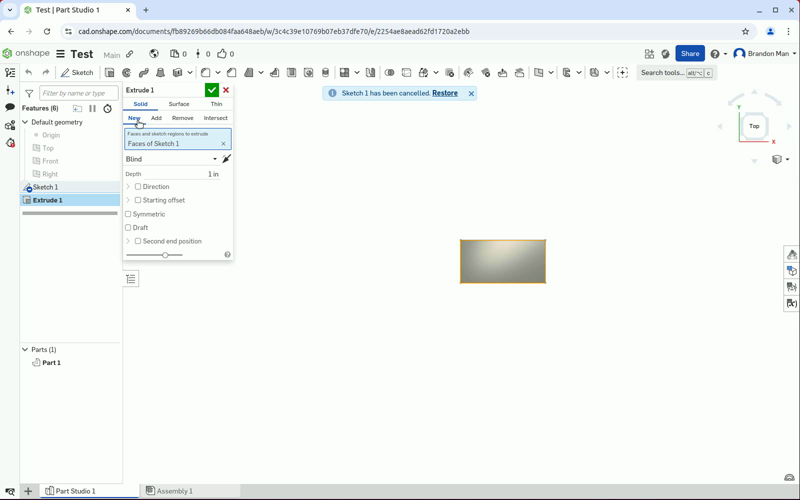
key(tab, 4)
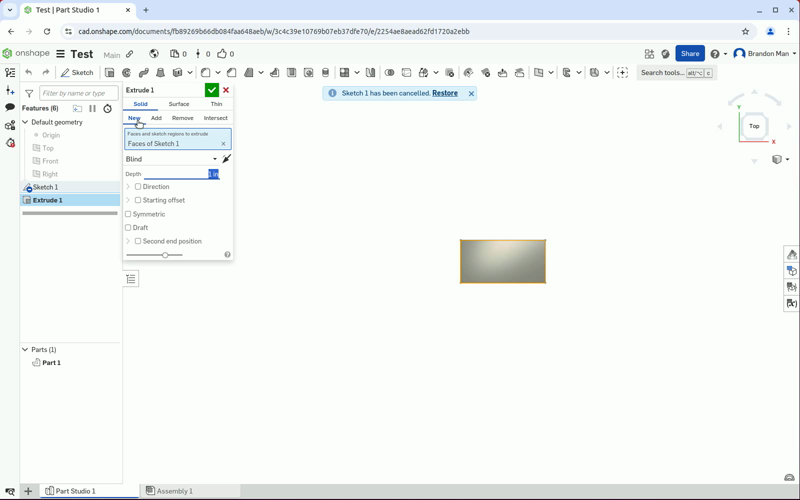
text(12.998)
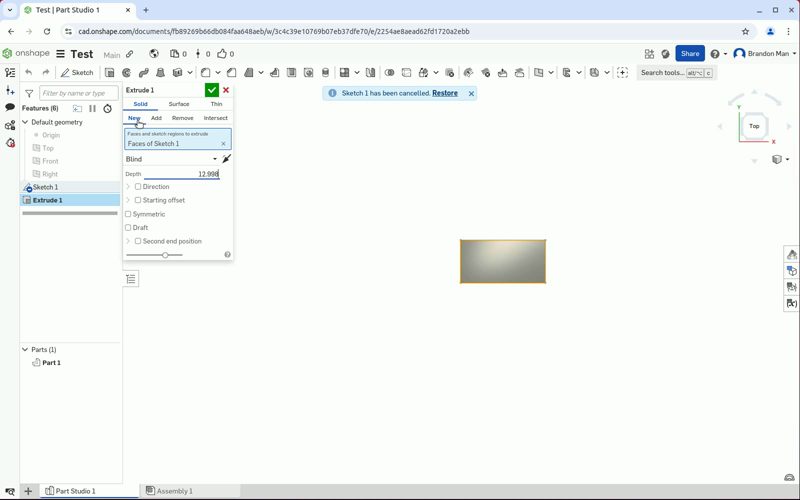
key(enter)
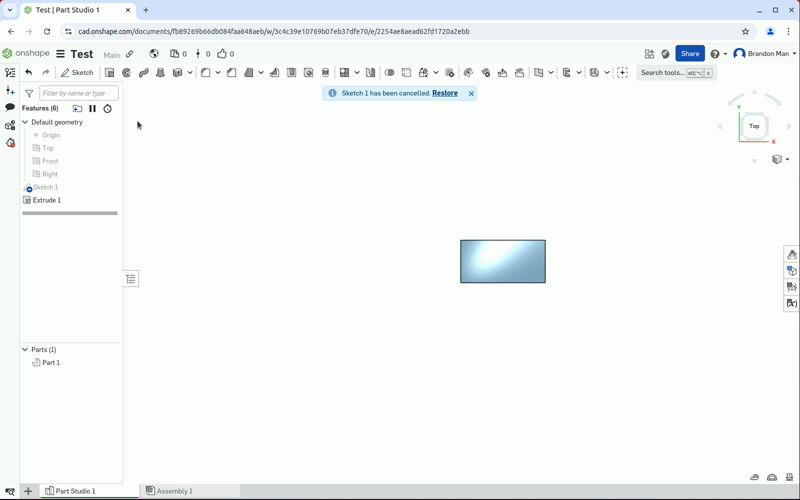
key(shift+h)
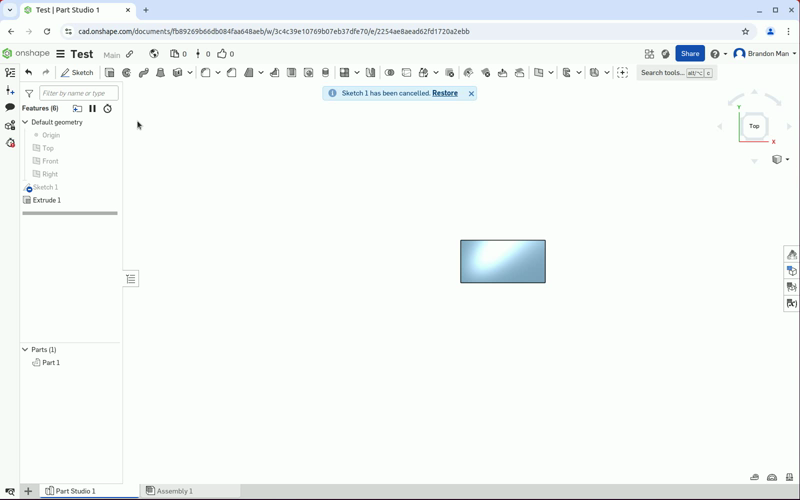
key(shift+h)
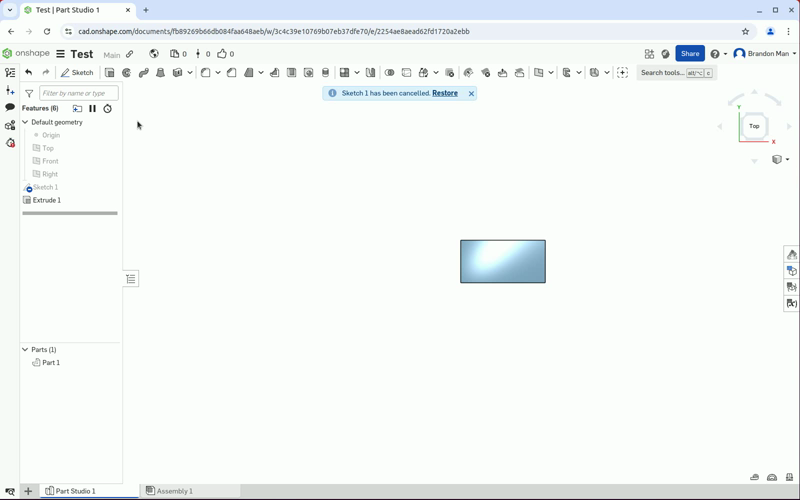
mouse_move(73, 189)
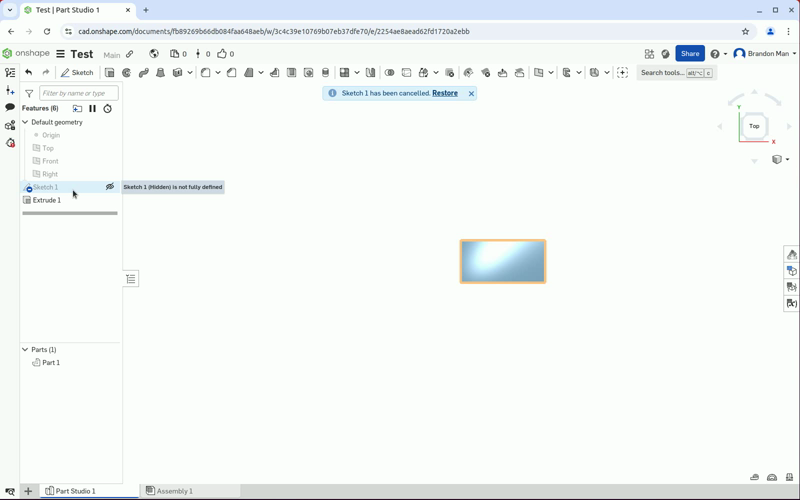
click(73, 189)
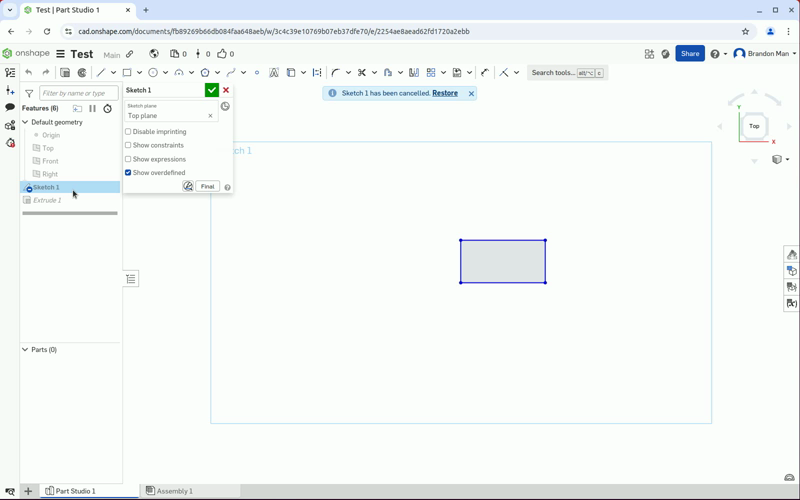
mouse_move(229, 92)
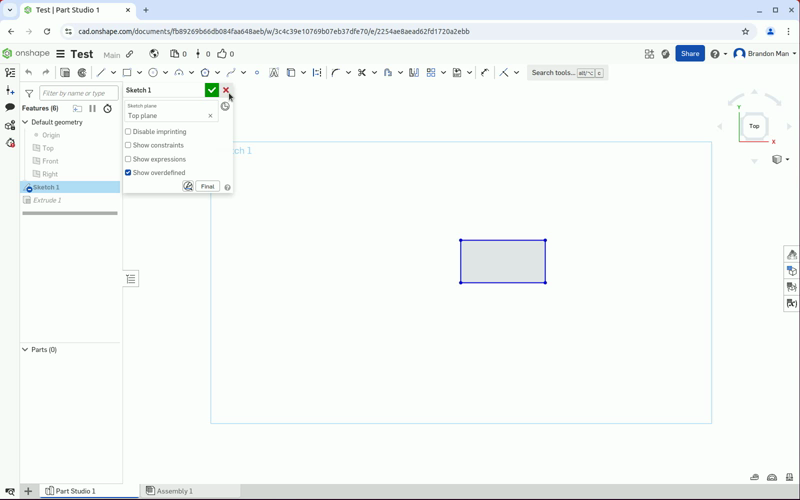
click(229, 92)
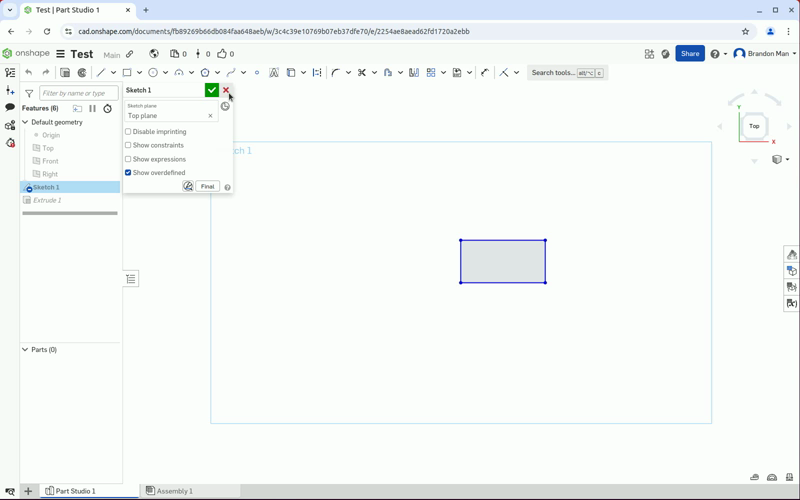
key(shift+s)
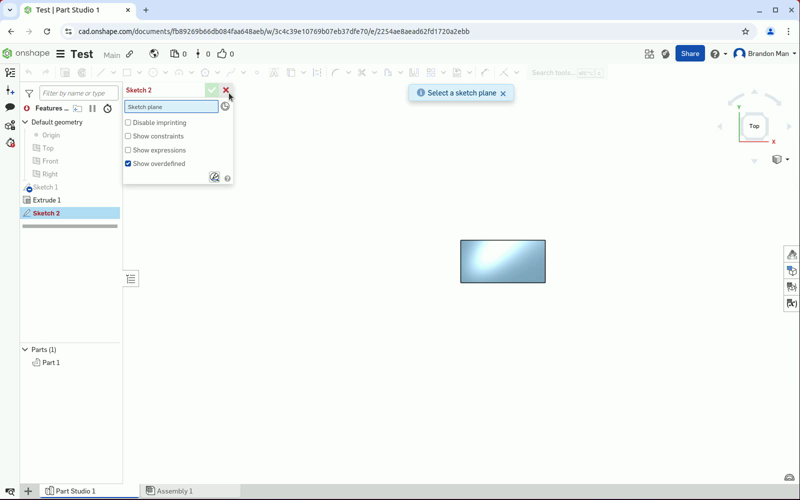
mouse_move(73, 150)
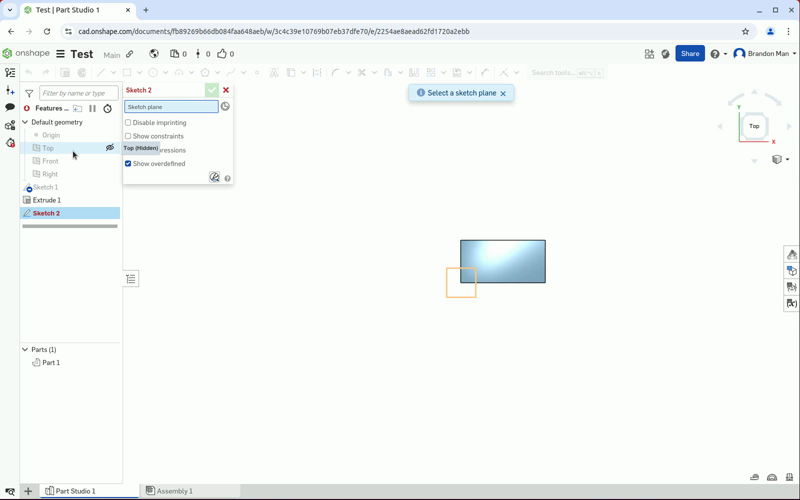
click(73, 150)
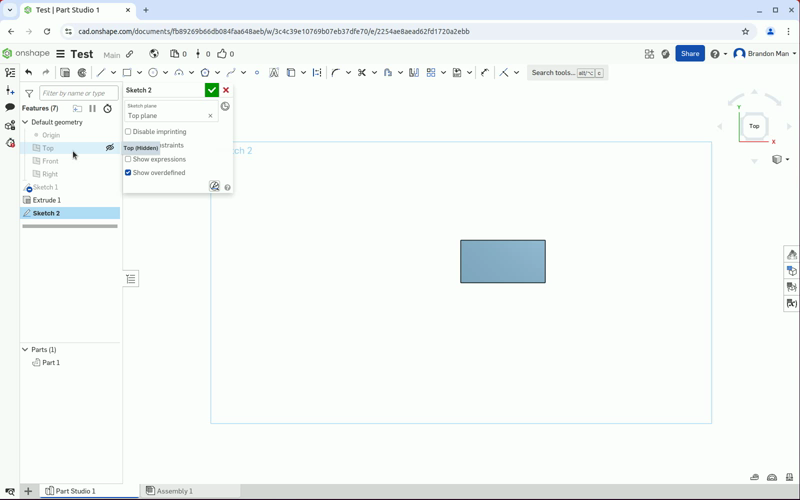
mouse_move(73, 352)
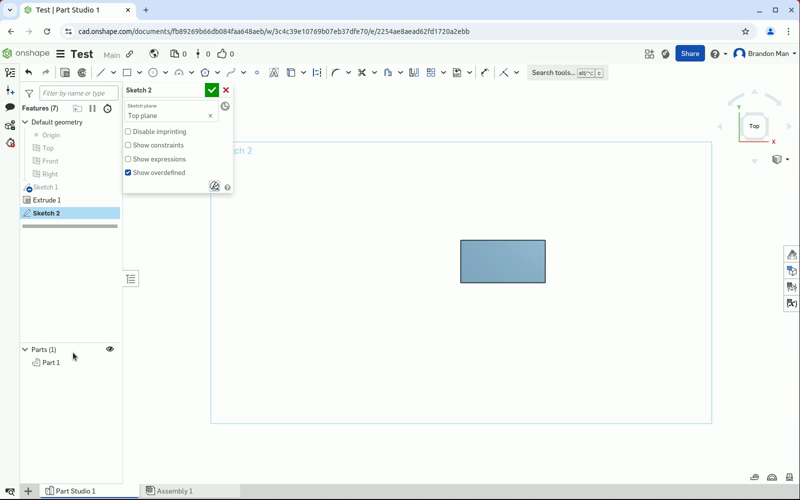
key(y)
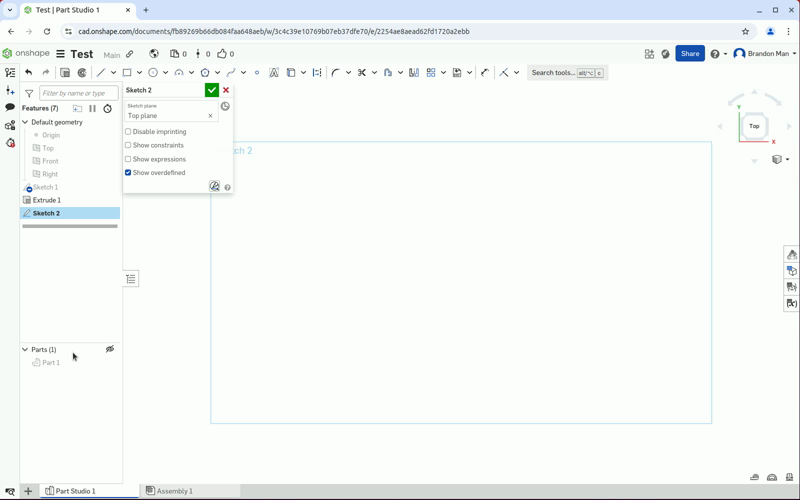
key(l)
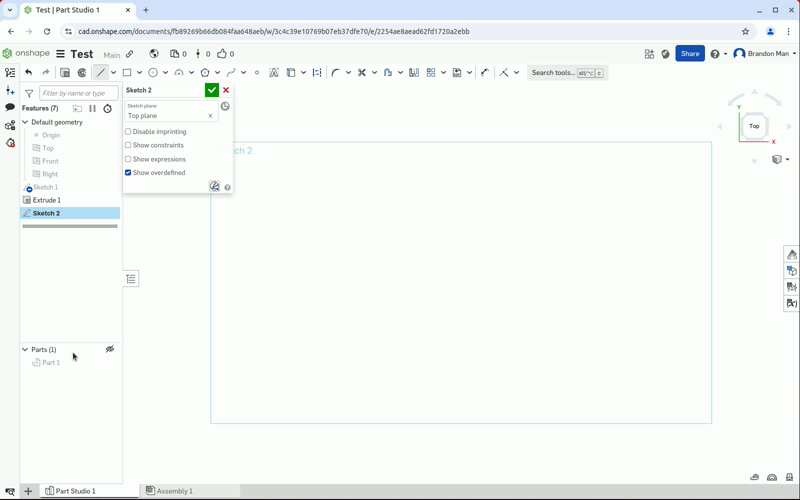
key_down(shift)
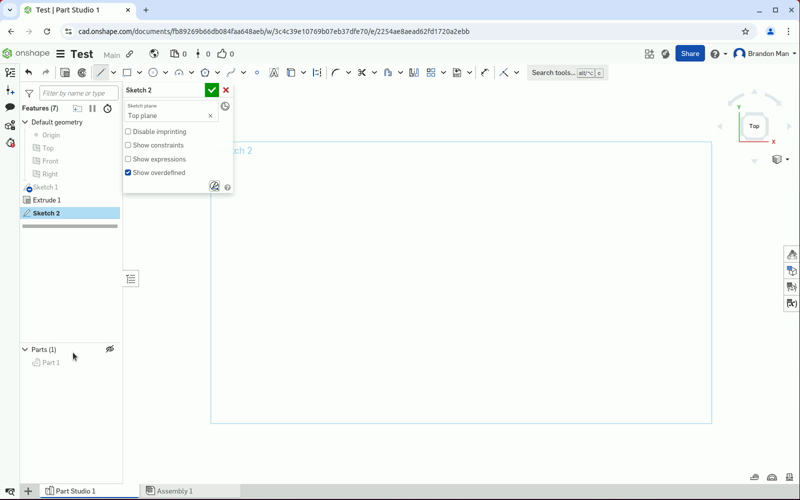
mouse_move(532, 292)
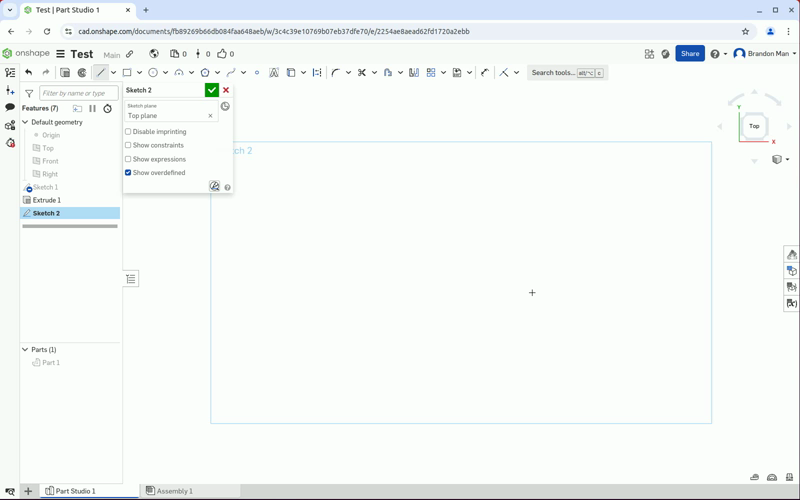
click(532, 292)
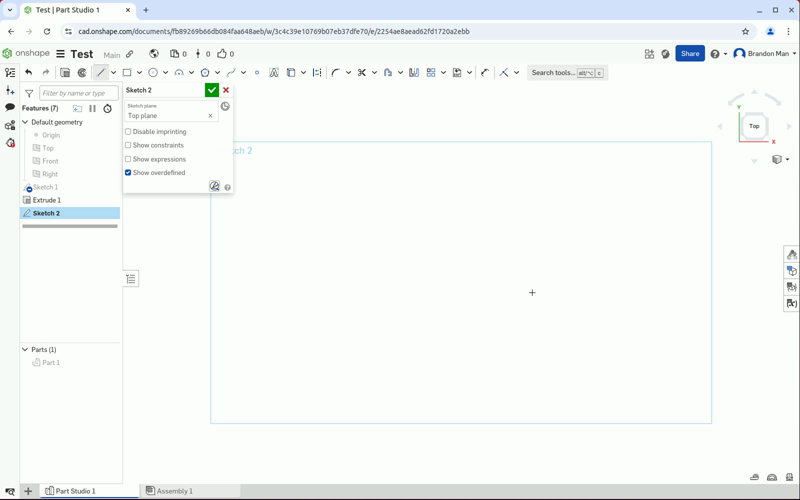
key_up(shift)
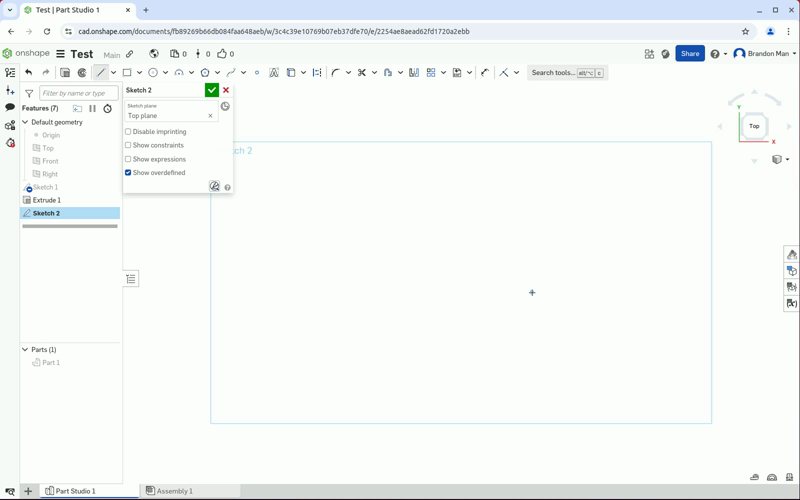
key_down(shift)
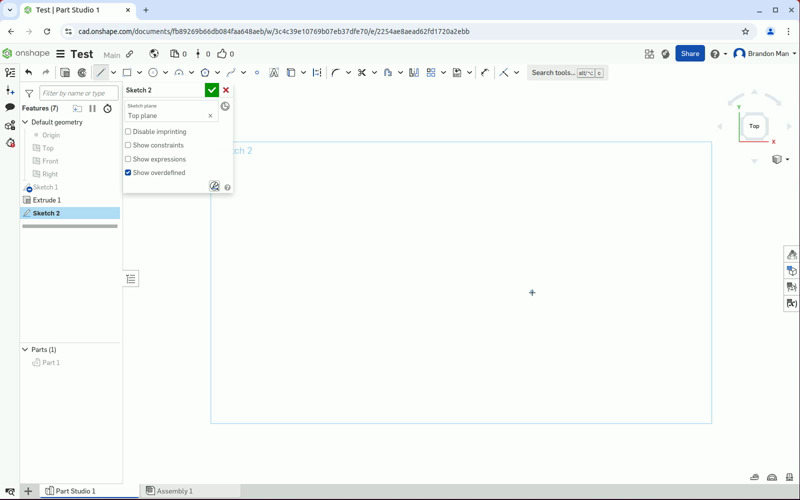
mouse_move(562, 292)
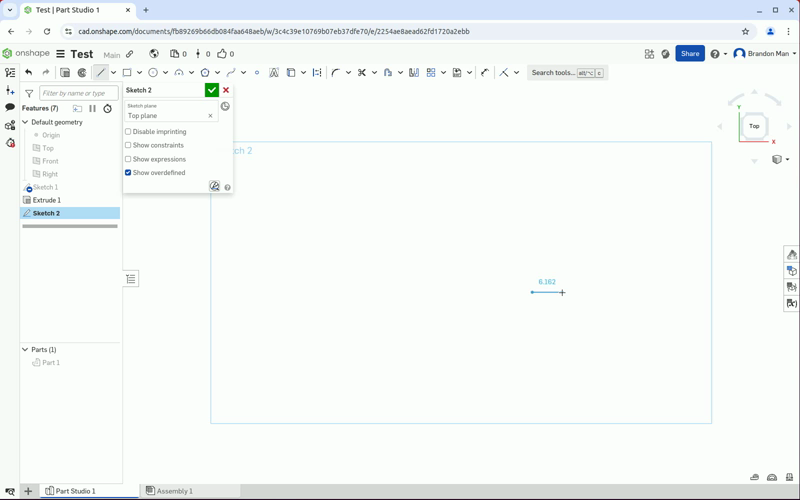
mouse_move(546, 292)
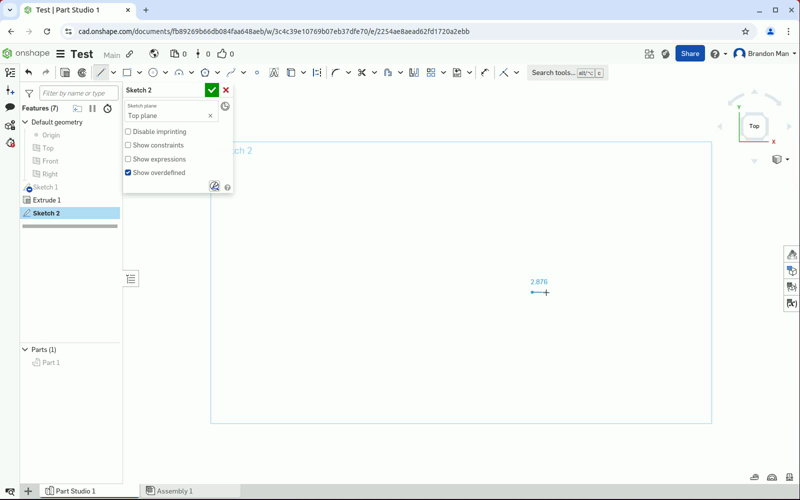
click(546, 292)
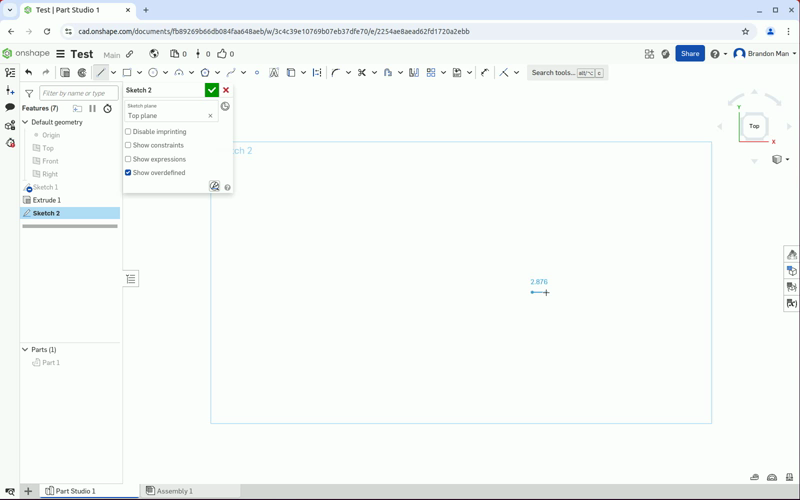
key_up(shift)
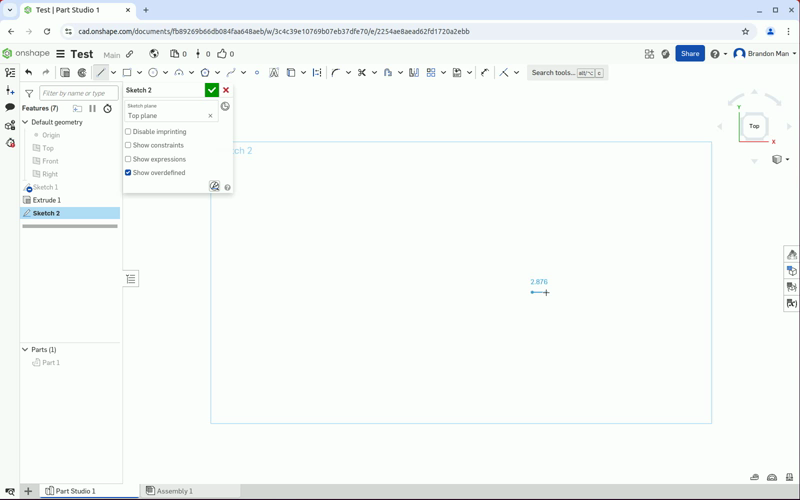
key_down(shift)
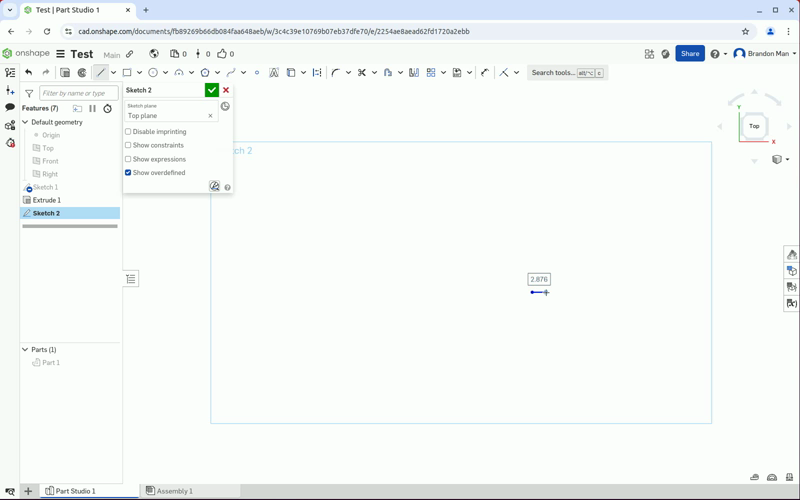
mouse_move(576, 292)
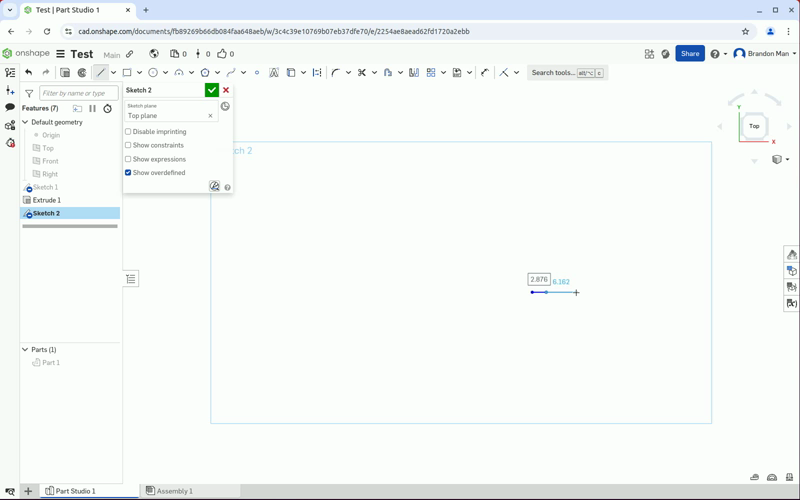
mouse_move(546, 281)
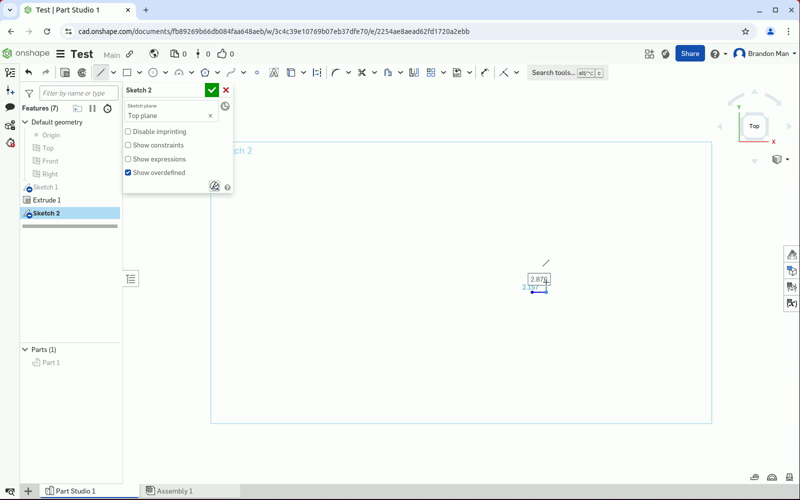
click(546, 281)
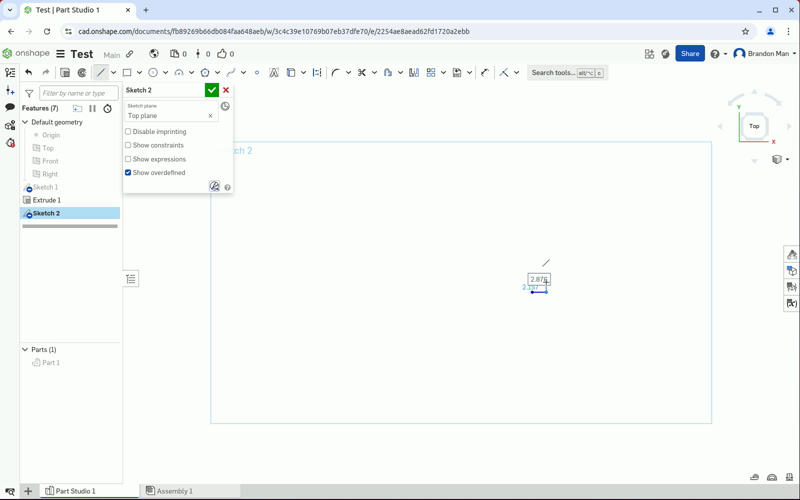
key_up(shift)
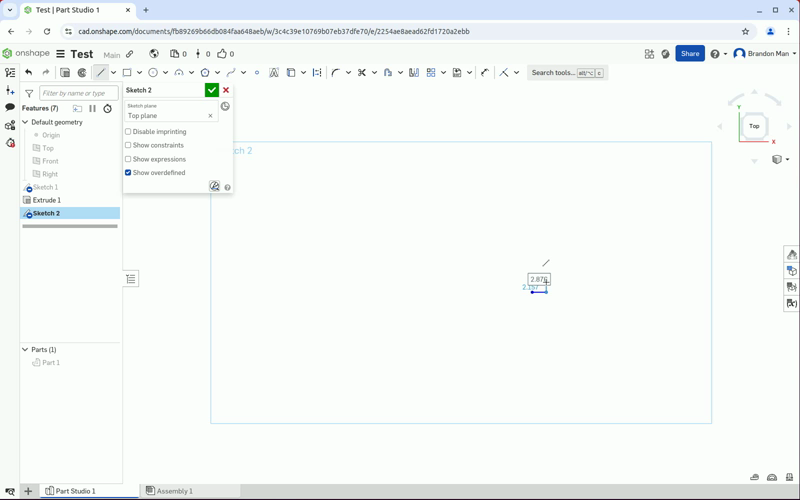
key_down(shift)
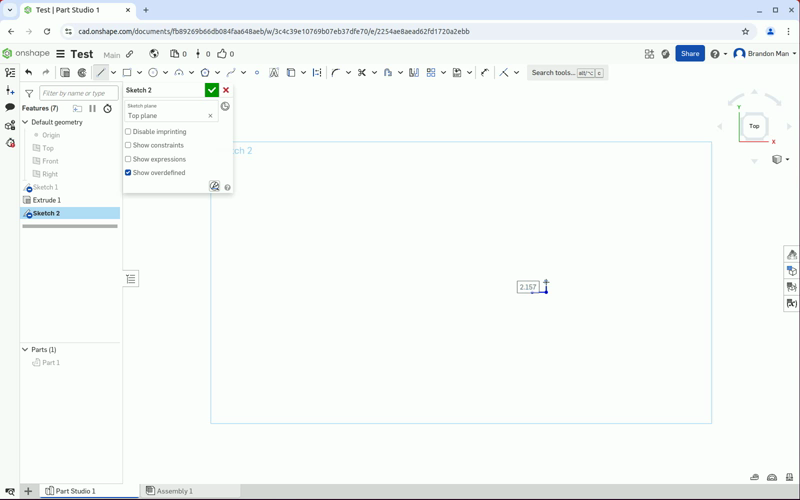
mouse_move(576, 281)
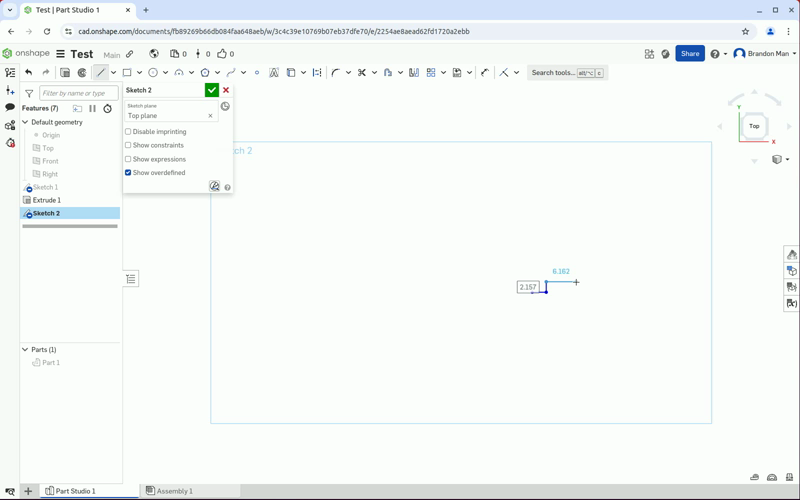
mouse_move(532, 281)
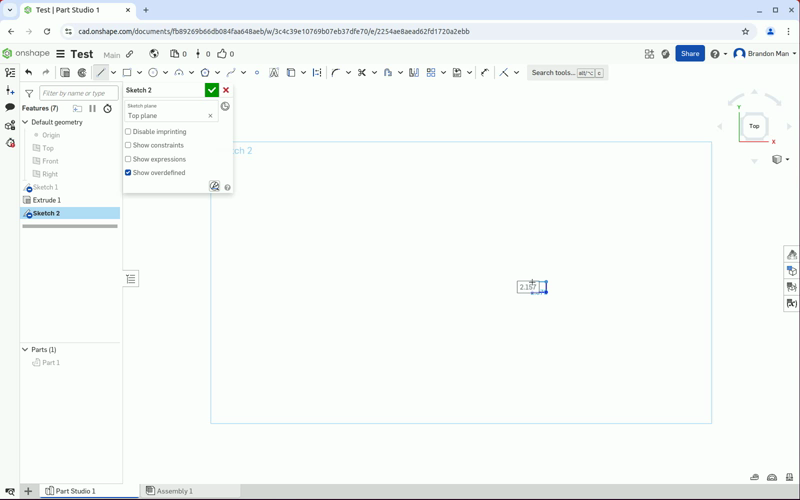
click(532, 281)
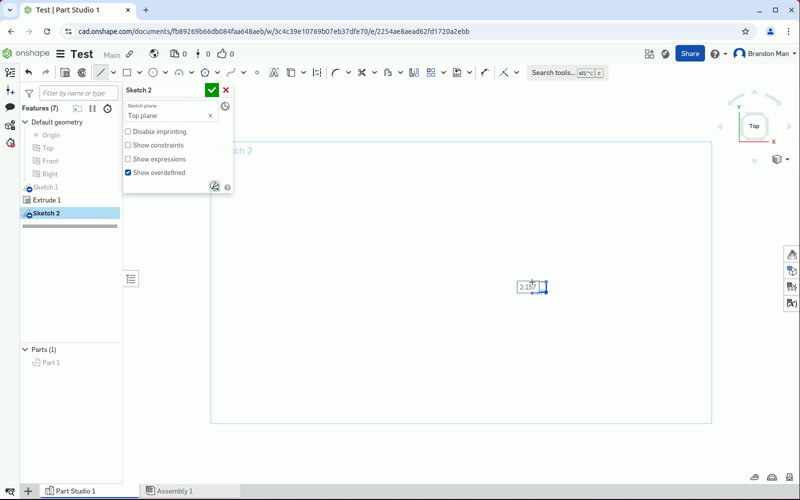
key_up(shift)
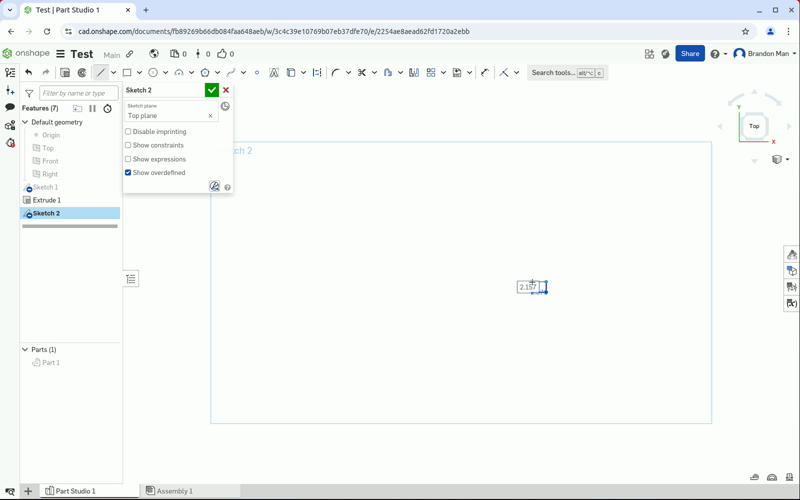
mouse_move(562, 281)
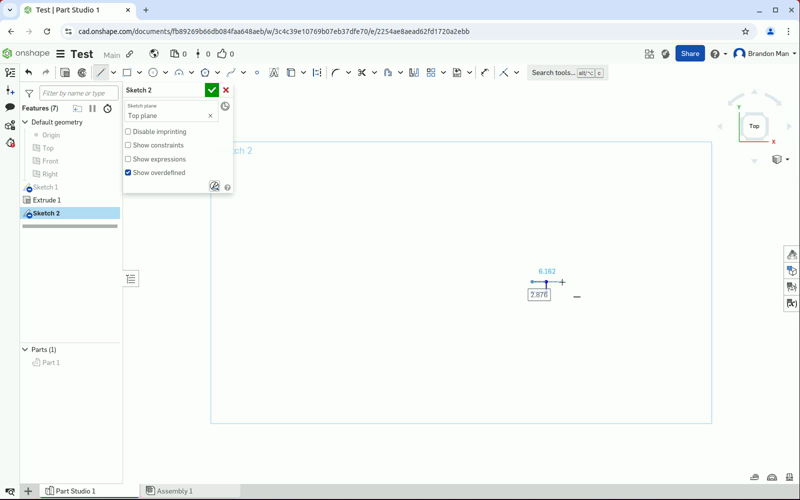
key_down(shift)
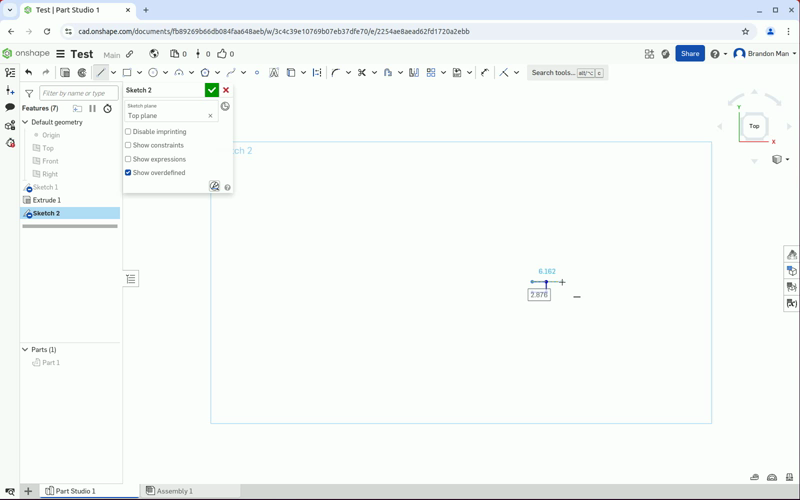
mouse_move(532, 292)
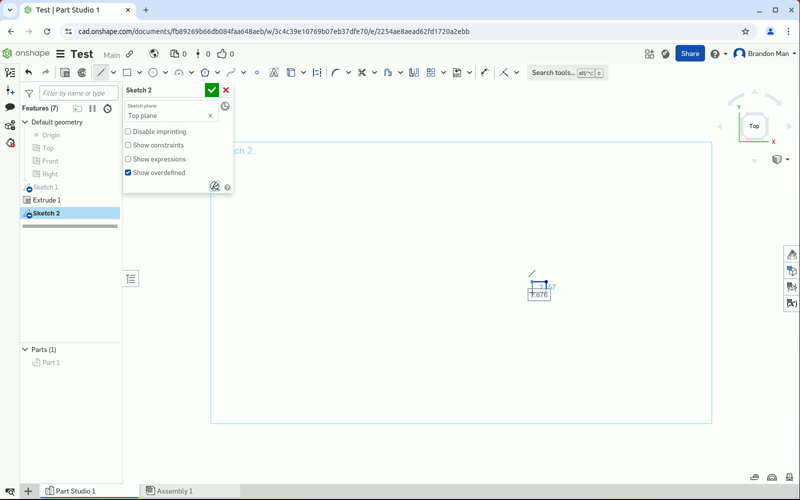
key_up(shift)
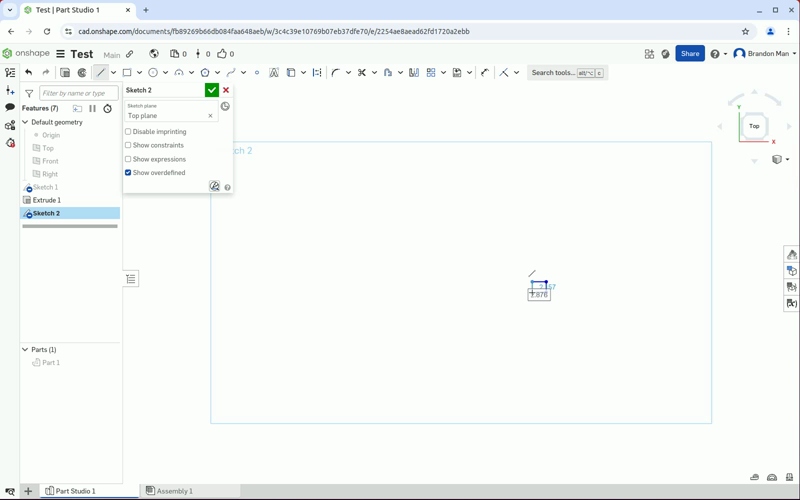
click(532, 292)
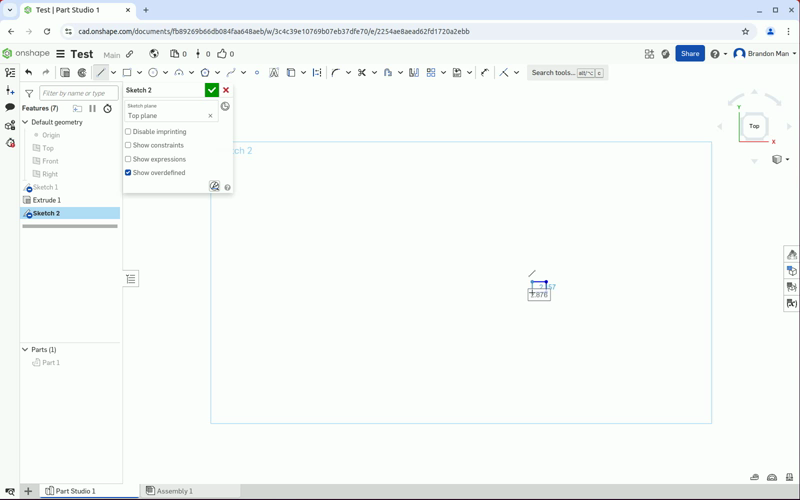
key(esc)
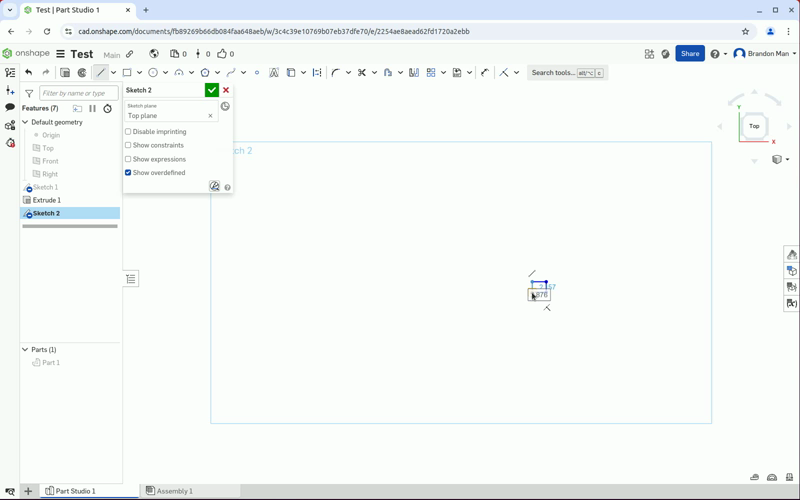
mouse_move(545, 289)
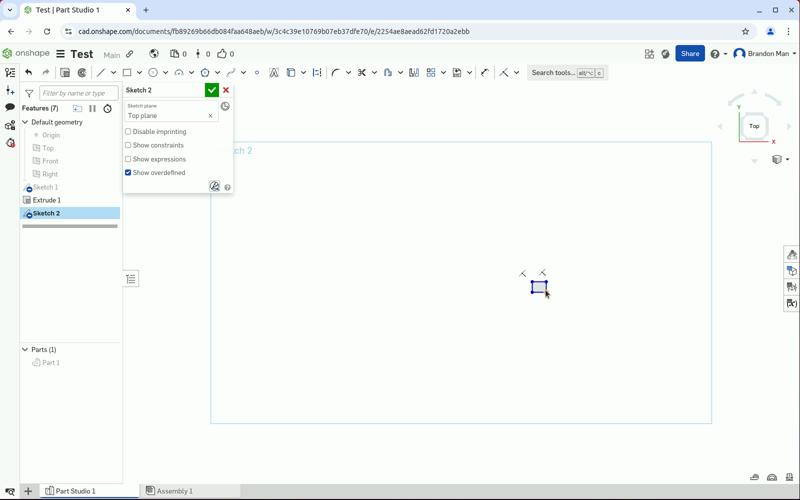
scroll(6)
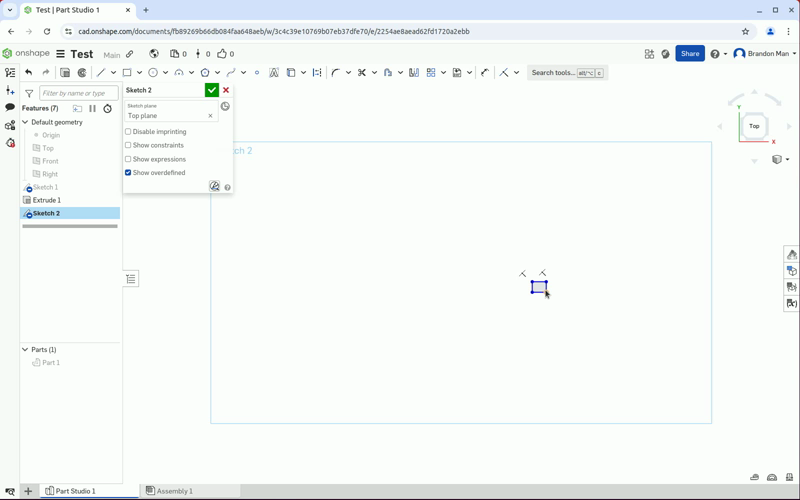
scroll(6)
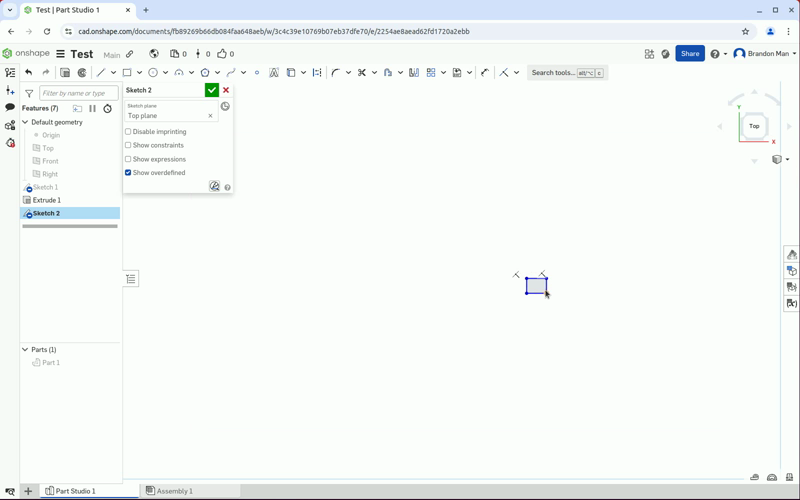
scroll(6)
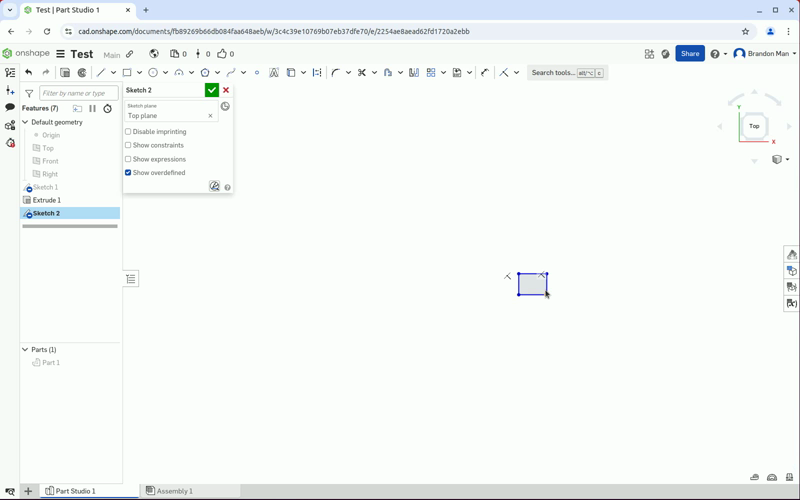
scroll(6)
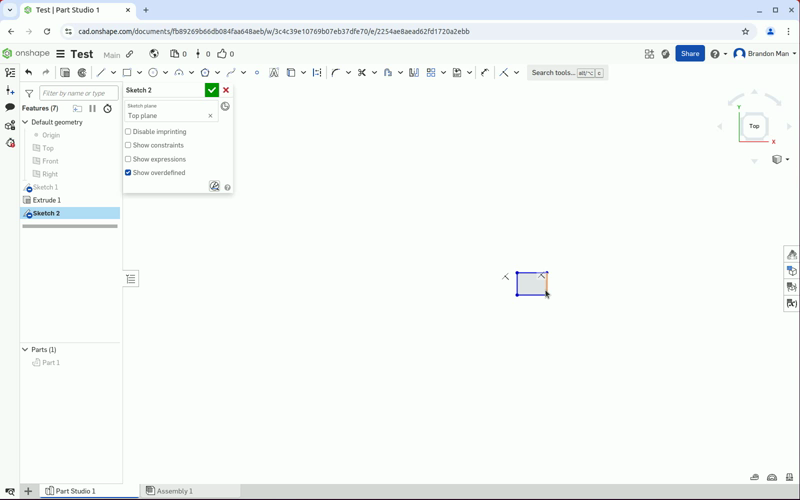
scroll(6)
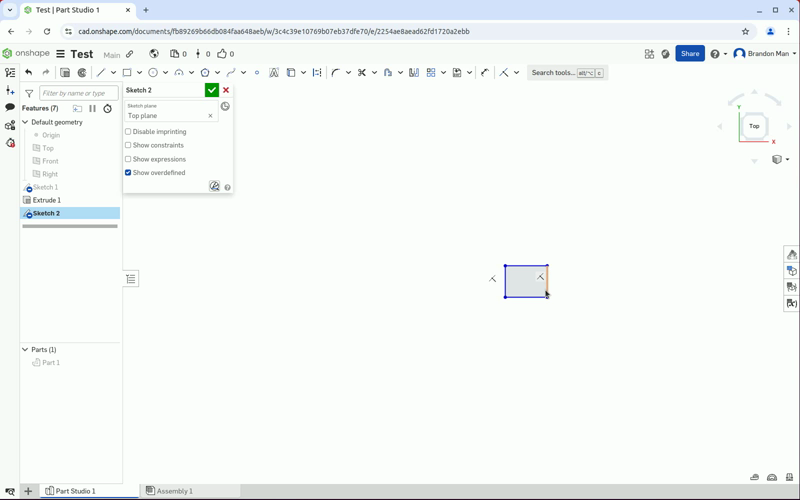
scroll(6)
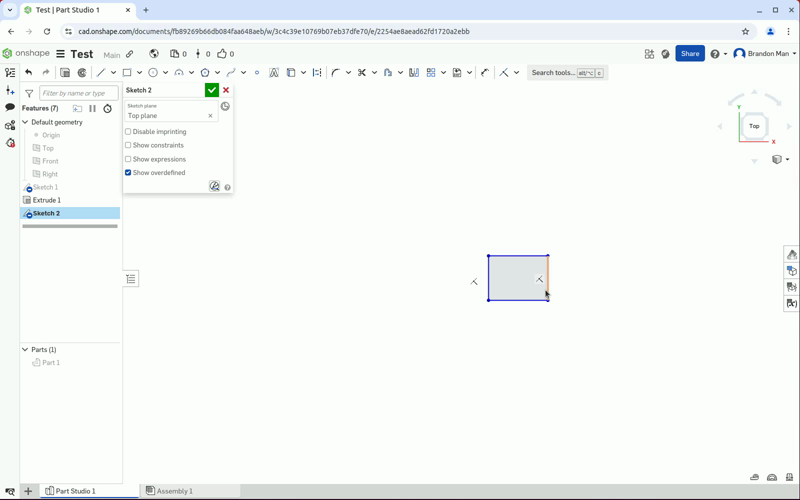
scroll(6)
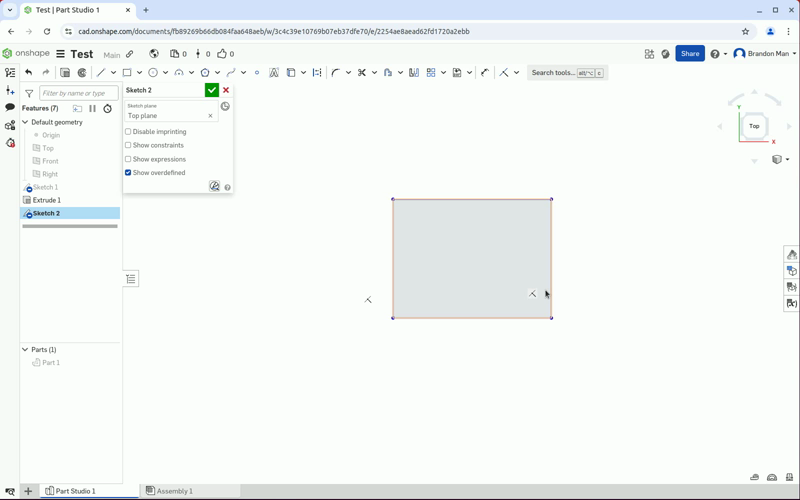
click(545, 289)
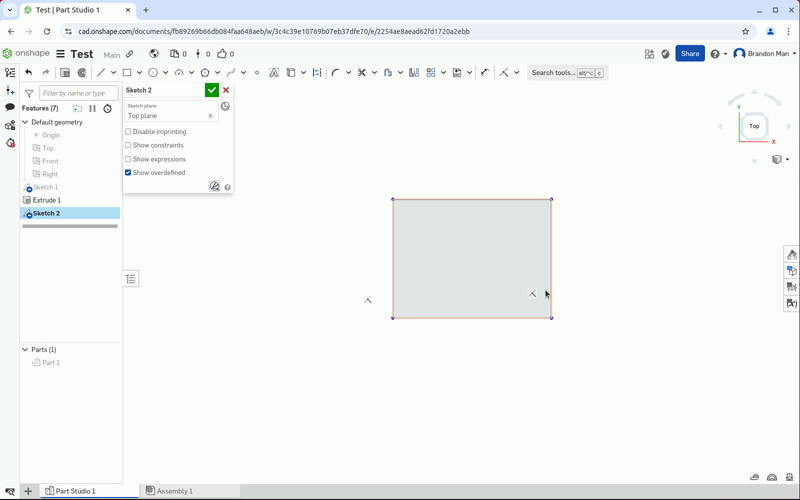
scroll(-6)
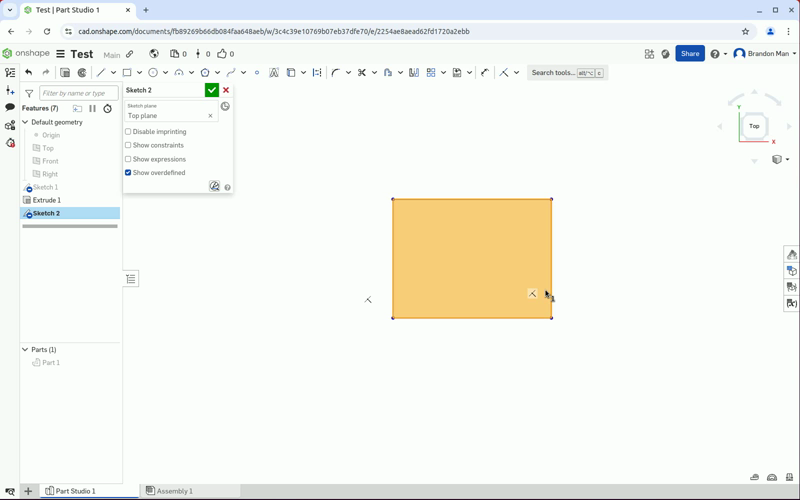
scroll(-6)
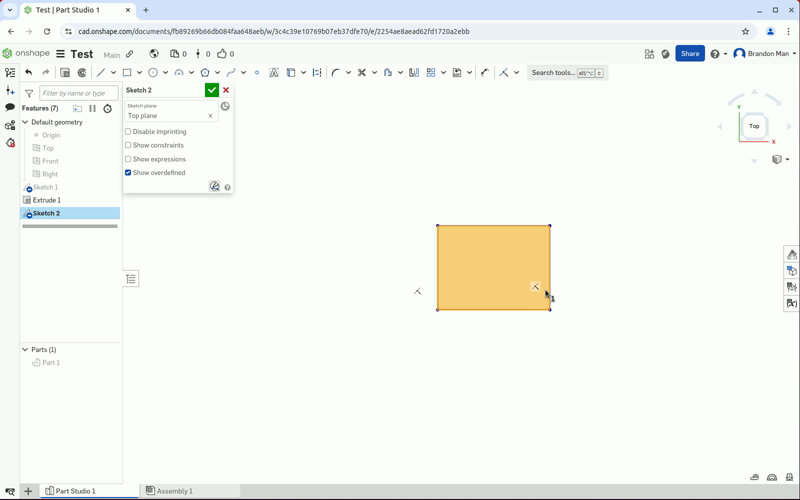
scroll(-6)
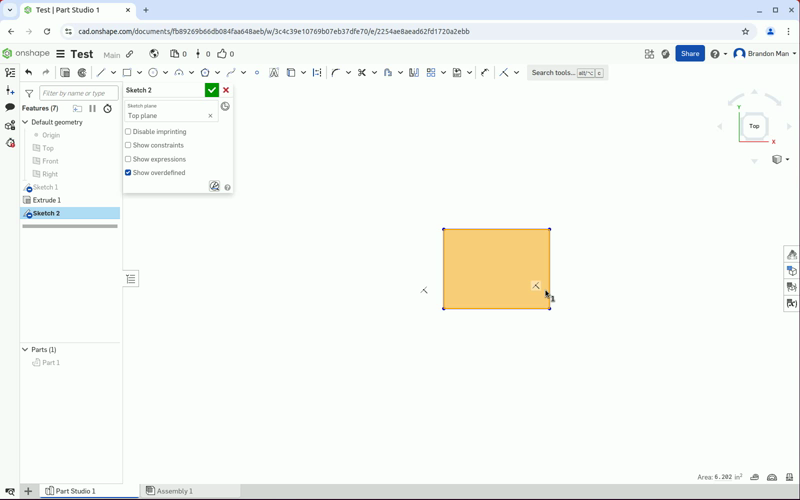
scroll(-6)
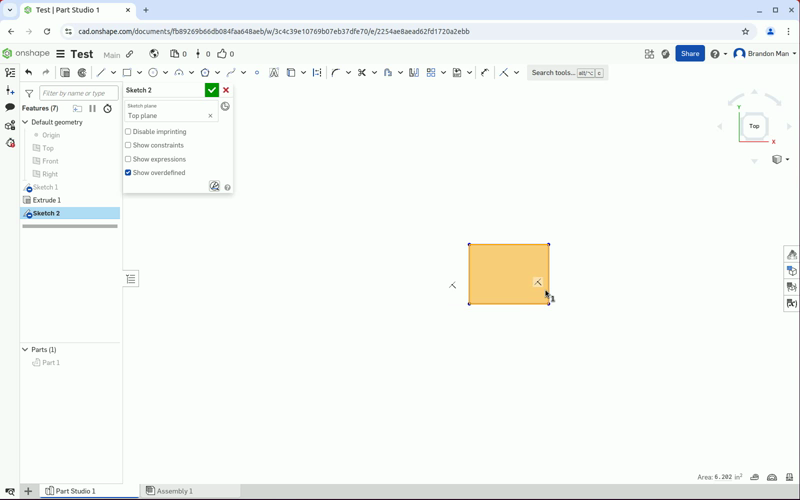
scroll(-6)
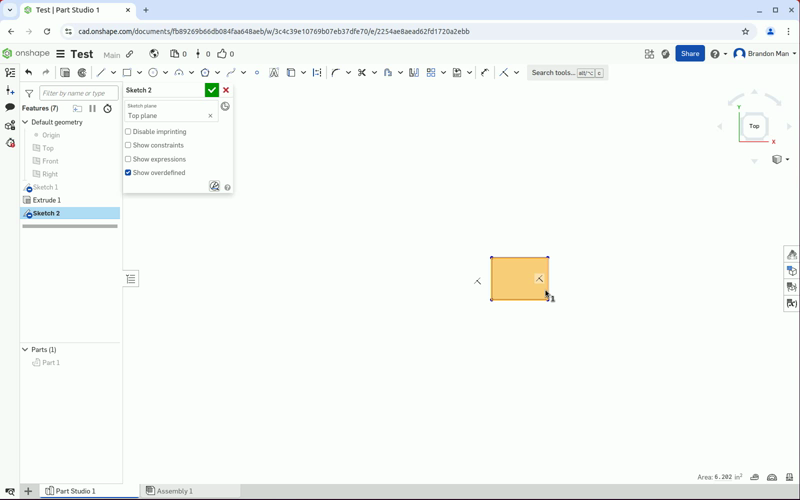
scroll(-6)
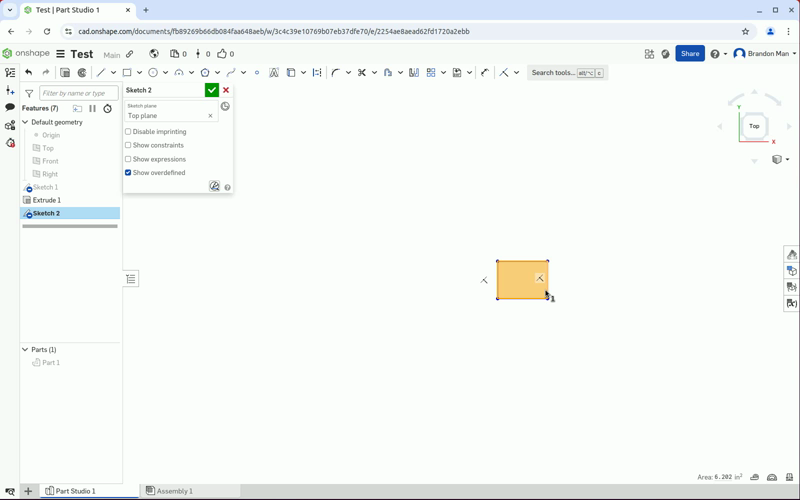
scroll(-6)
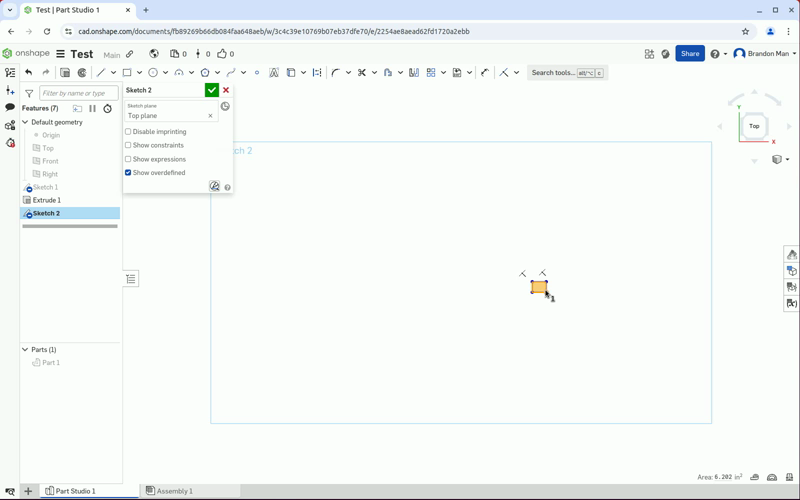
mouse_move(73, 352)
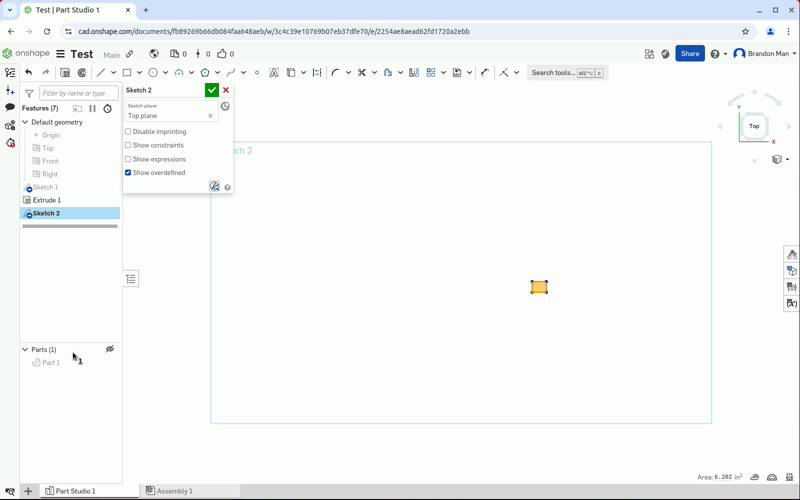
key(shift+y)
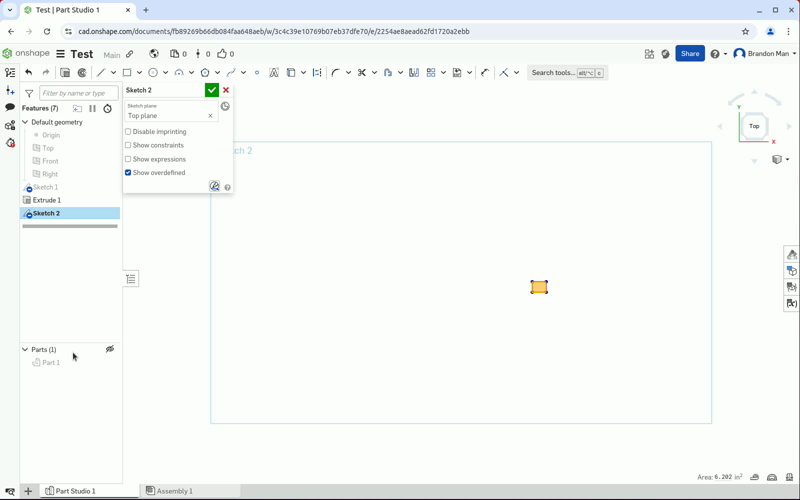
key(shift+e)
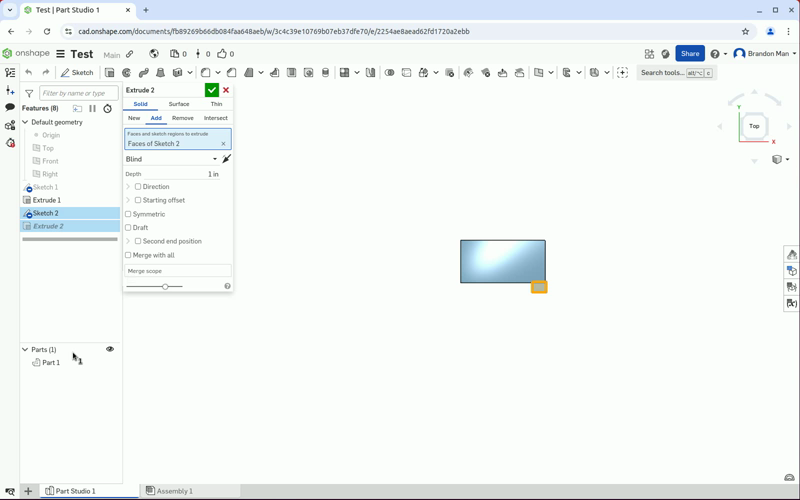
mouse_move(143, 106)
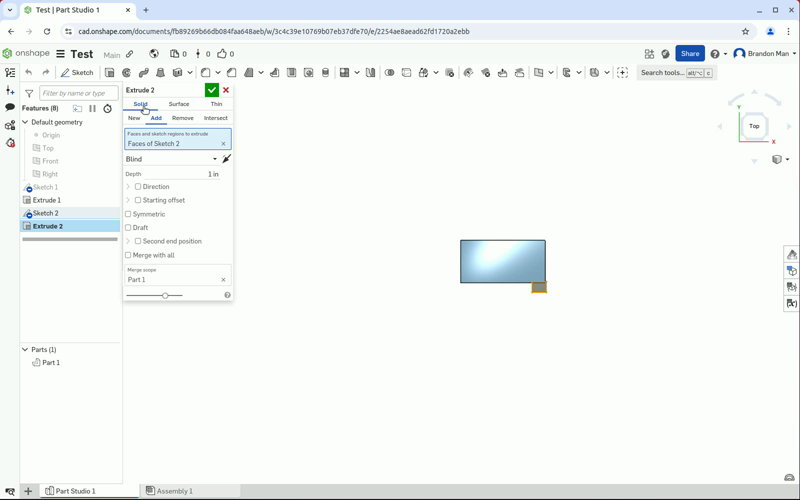
click(143, 106)
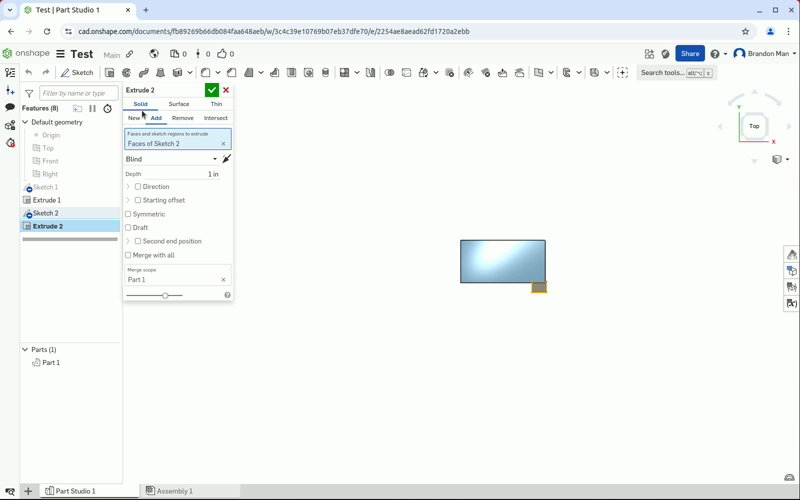
mouse_move(137, 120)
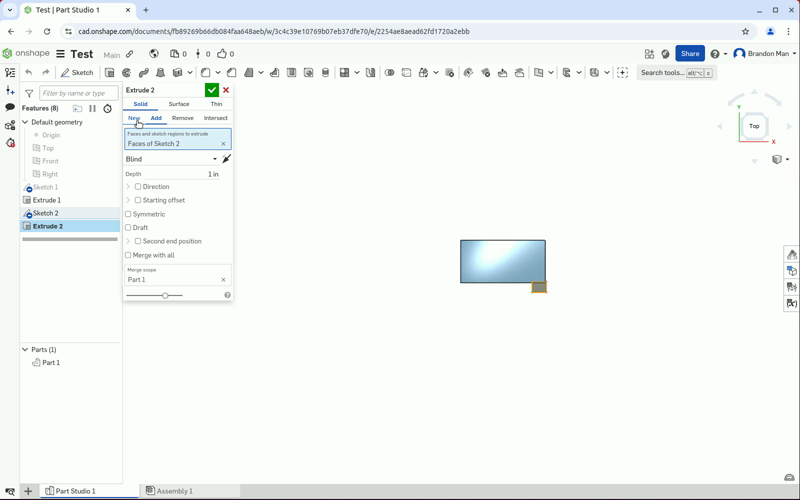
click(137, 120)
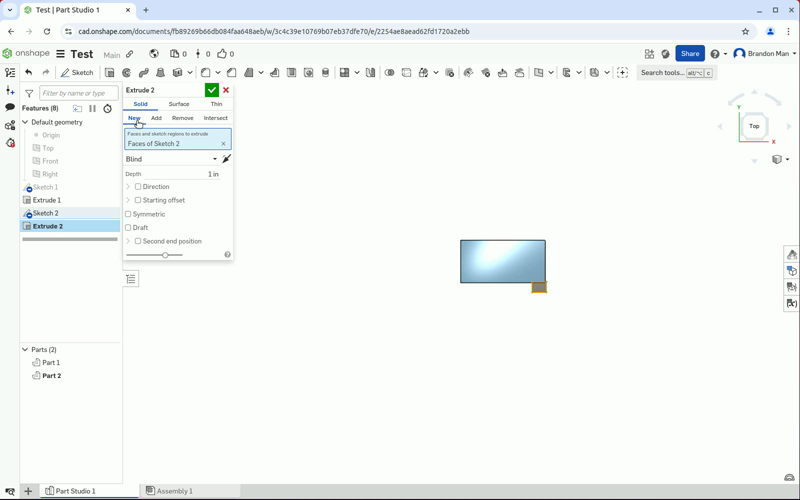
key(tab, 4)
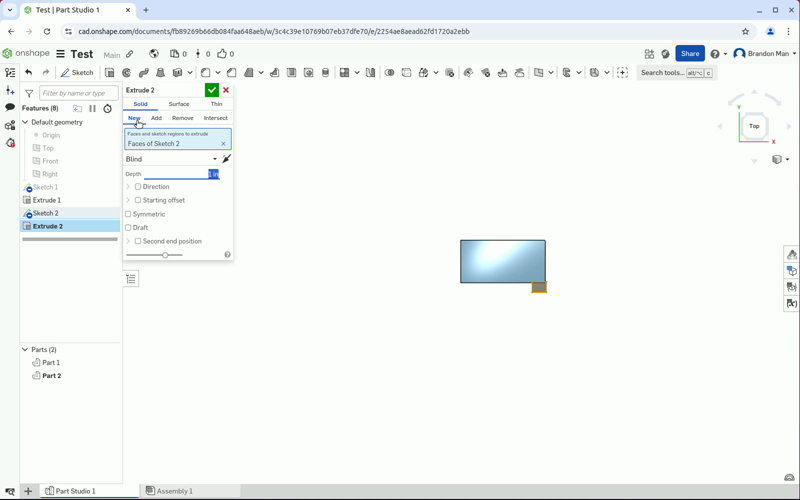
text(23.108)
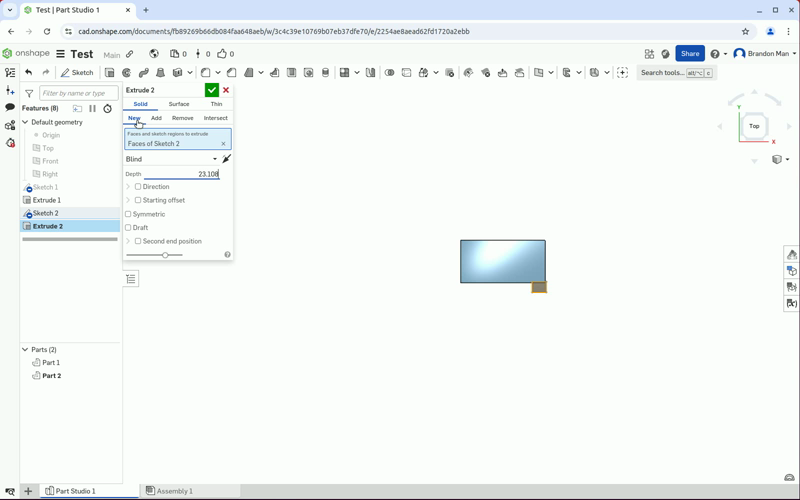
key(enter)
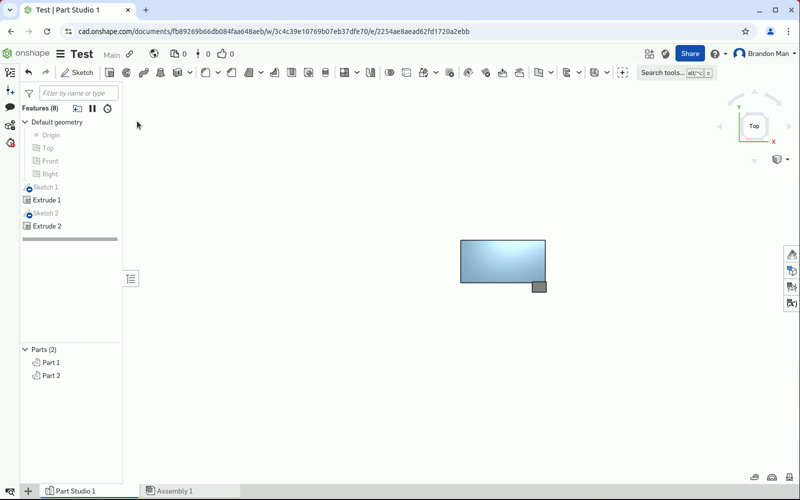
key(shift+h)
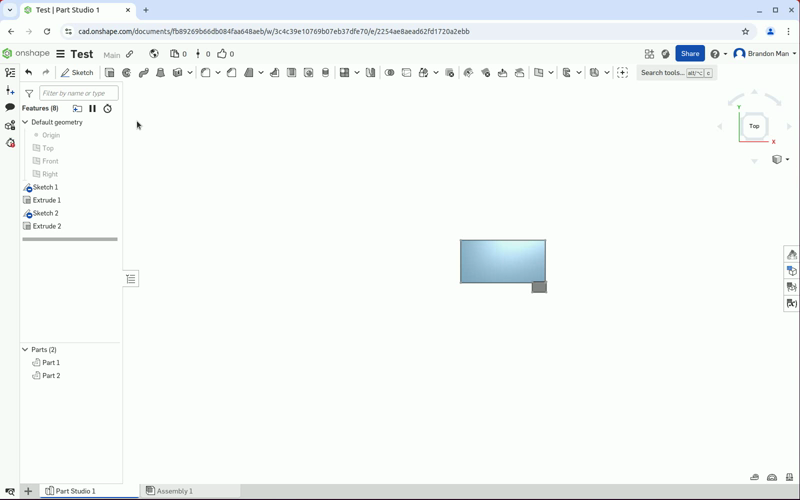
key(shift+h)
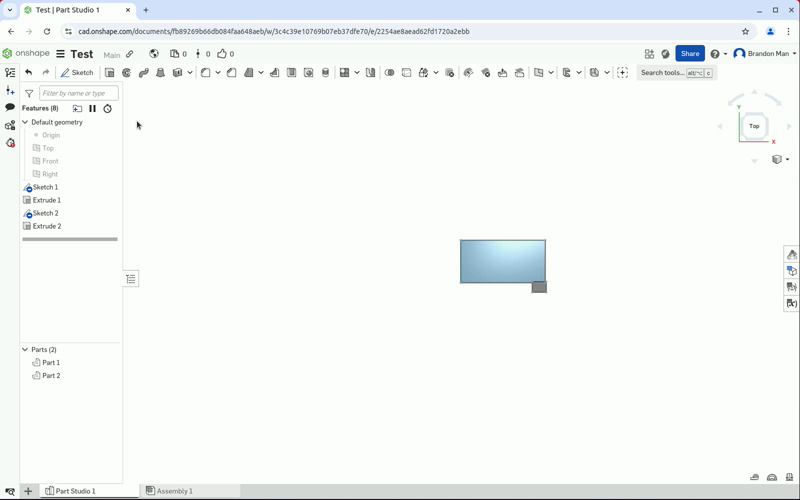
key(shift+7)
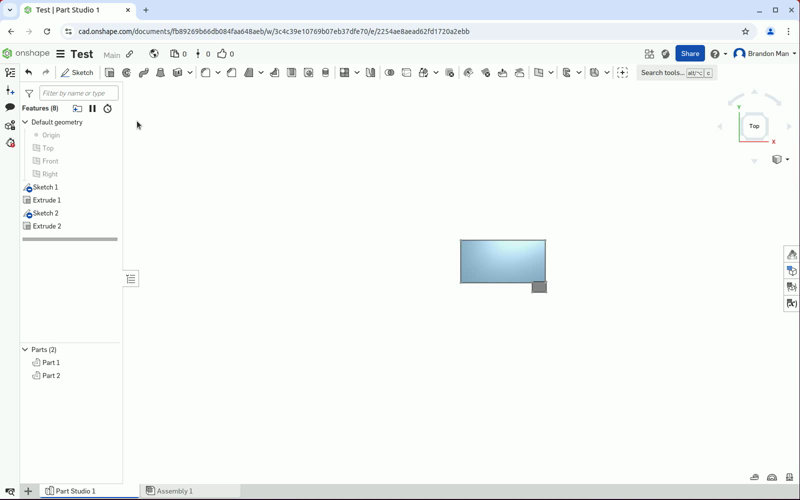
key(up, 3)
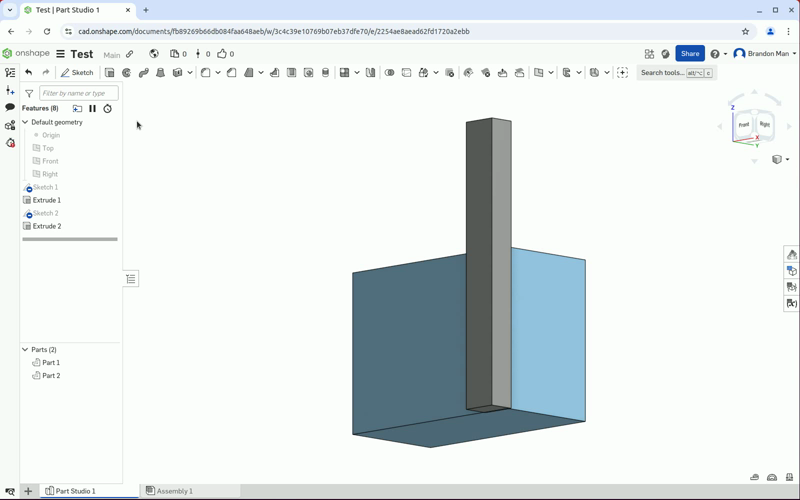
key(left, 3)
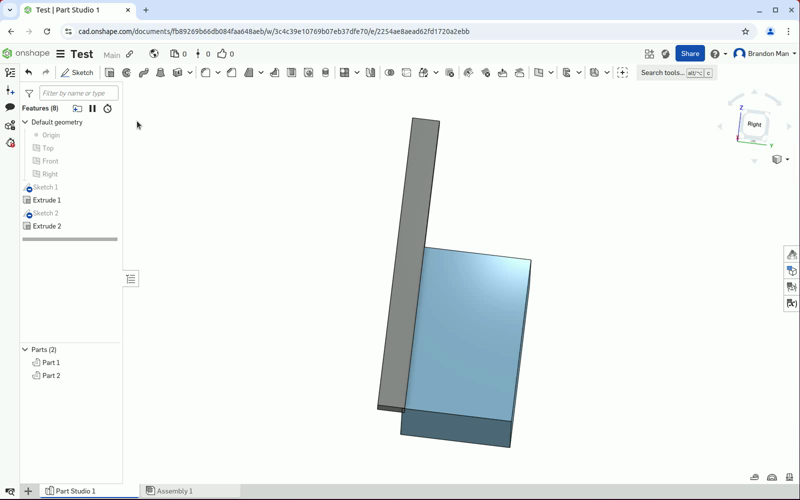
key(right, 3)
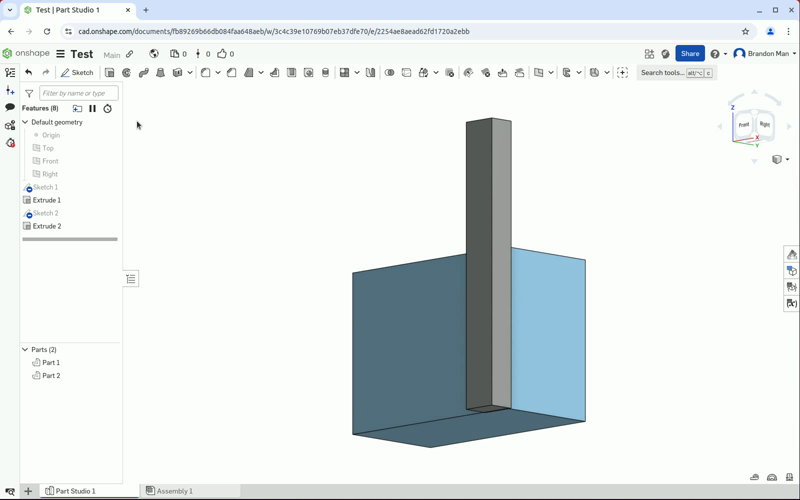
key(down, 3)
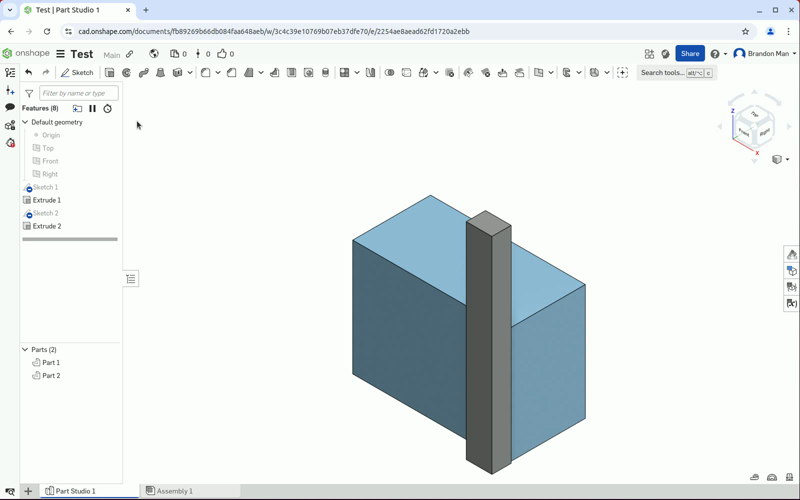
mouse_move(73, 189)
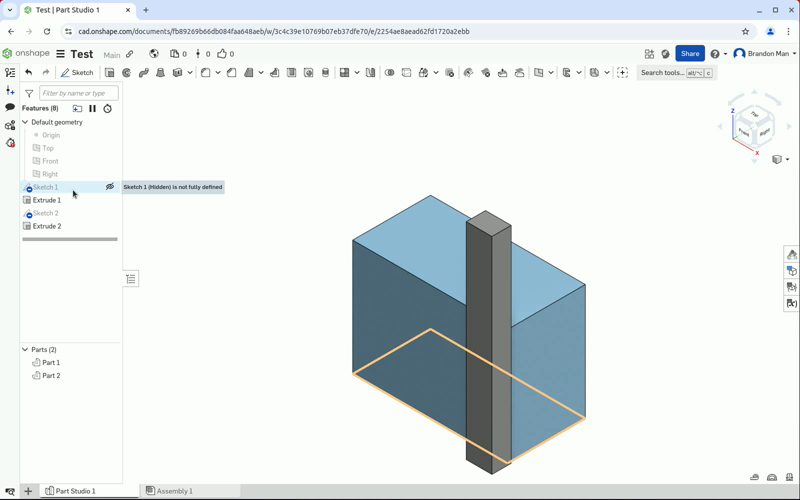
click(73, 189)